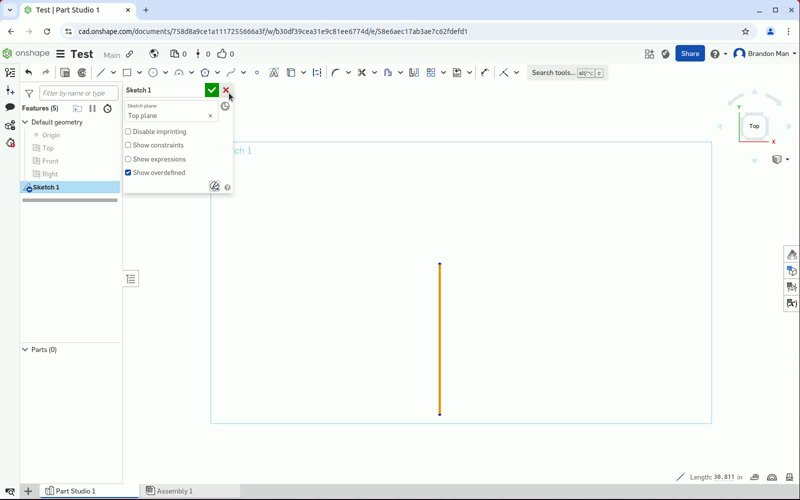
key(shift+h)
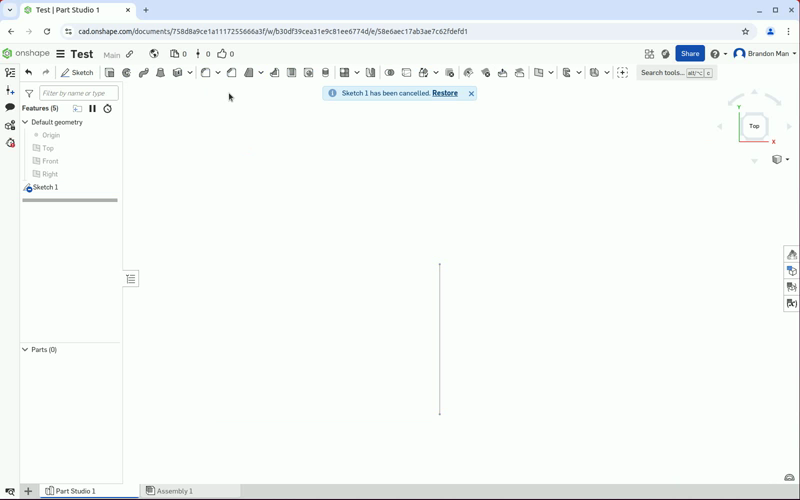
key(shift+s)
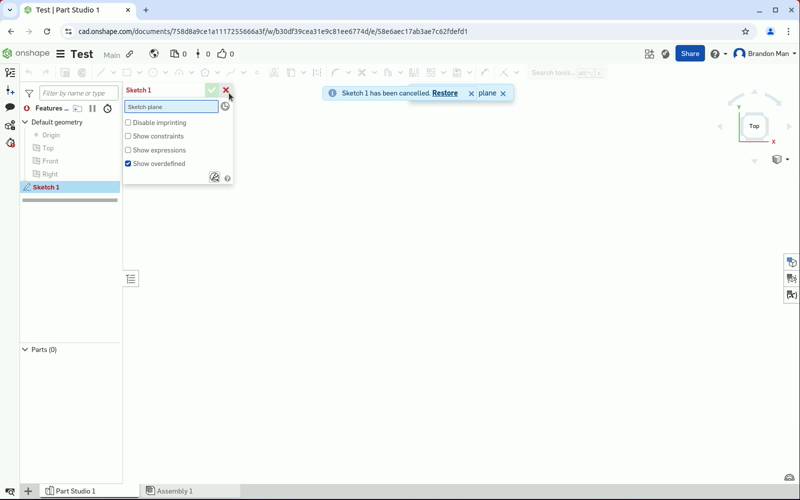
mouse_move(73, 150)
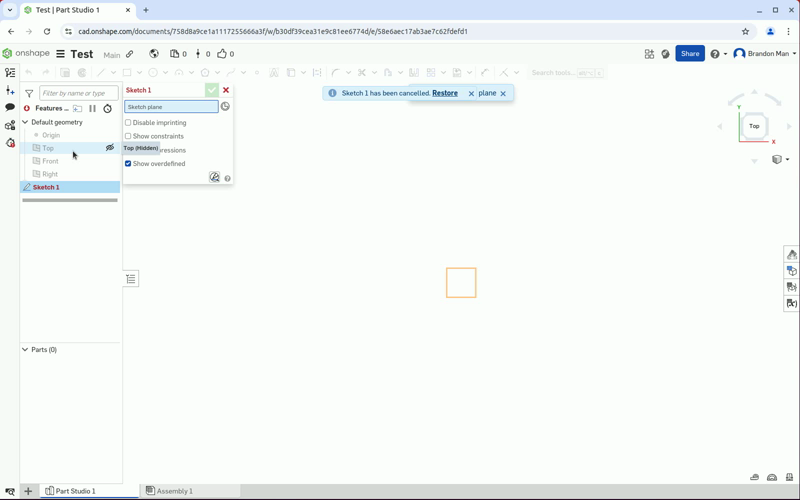
click(73, 150)
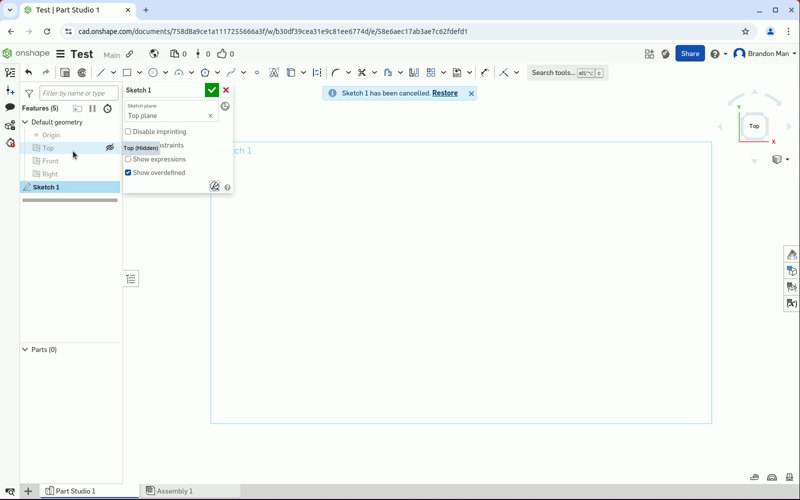
mouse_move(73, 352)
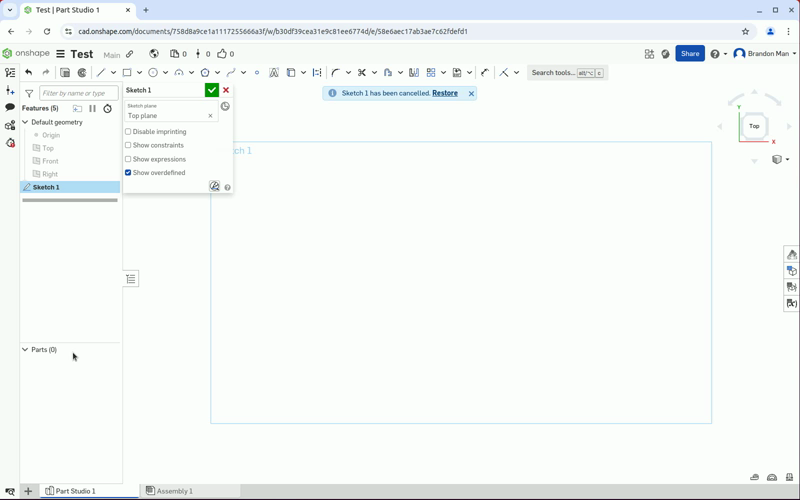
key(y)
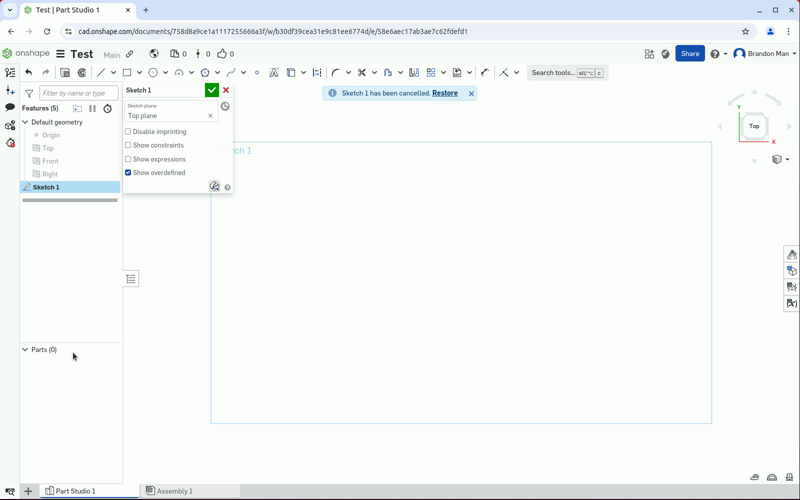
key(l)
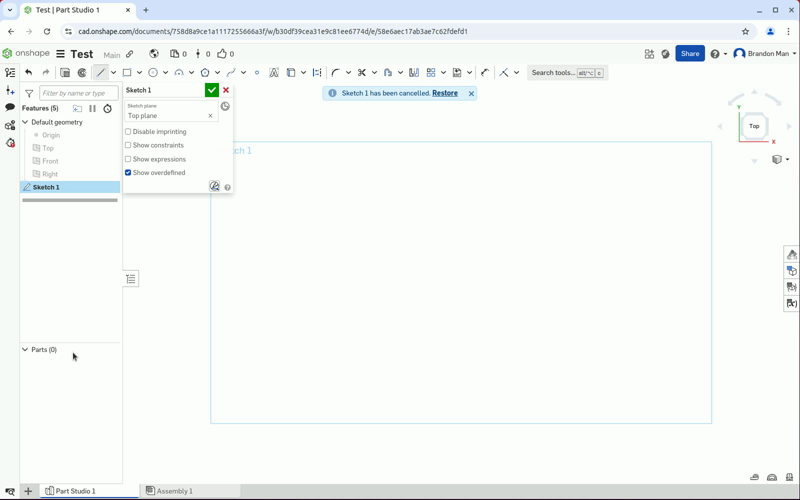
key_down(shift)
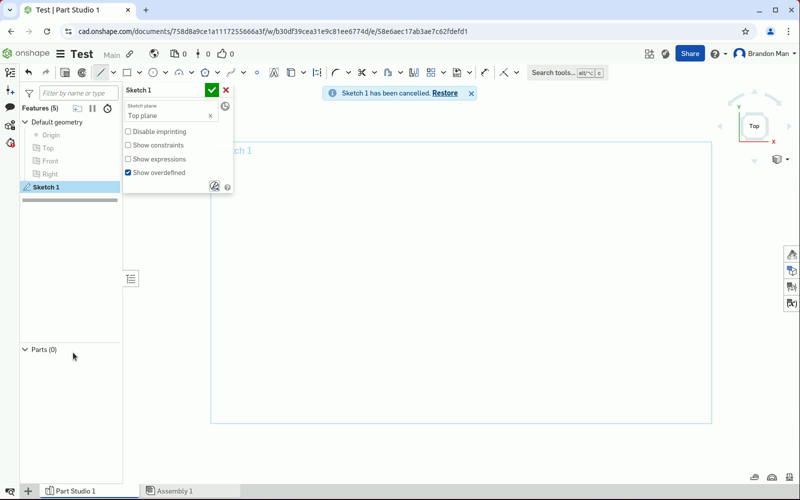
mouse_move(349, 282)
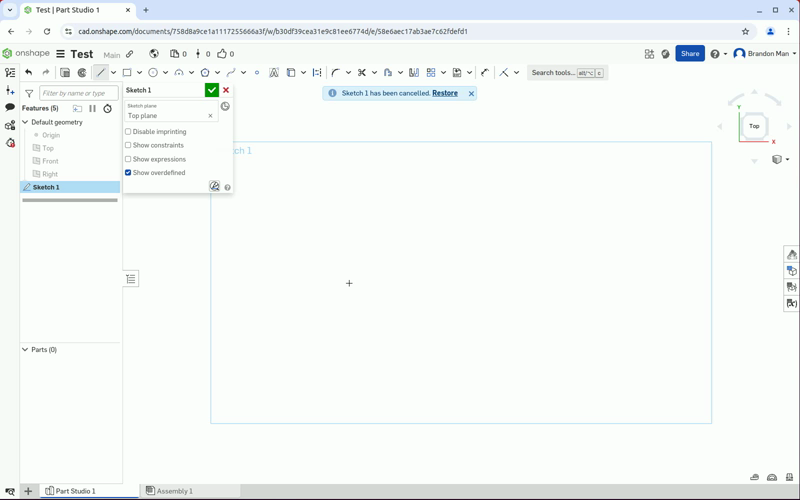
click(349, 282)
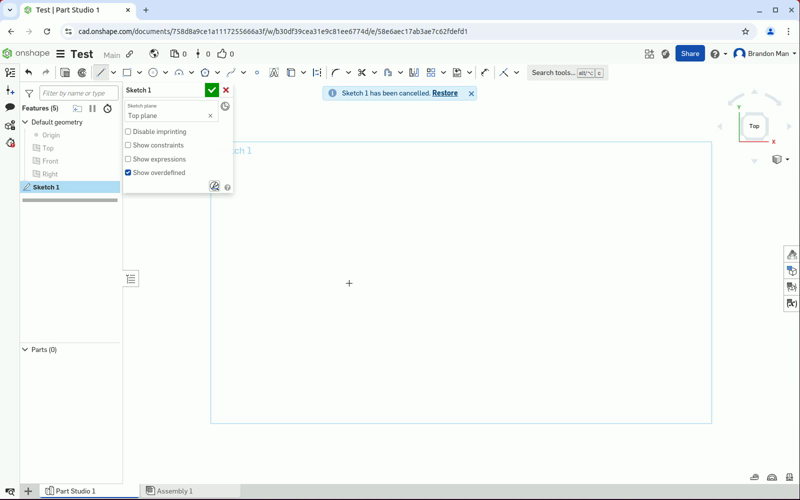
key_up(shift)
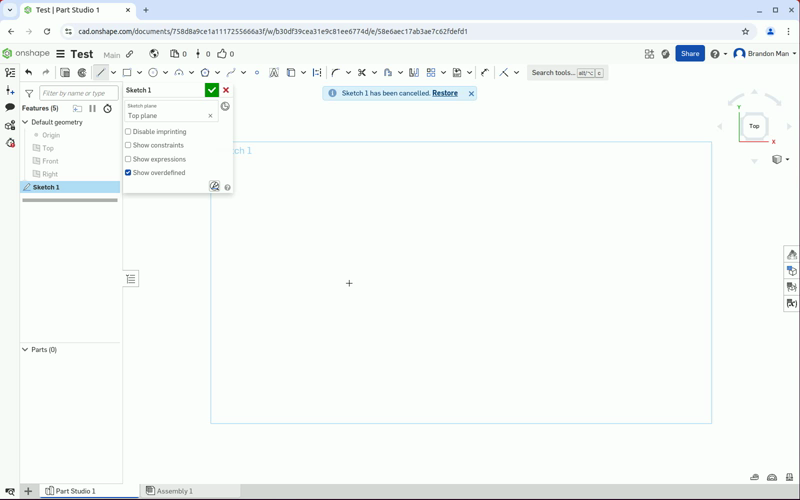
key_down(shift)
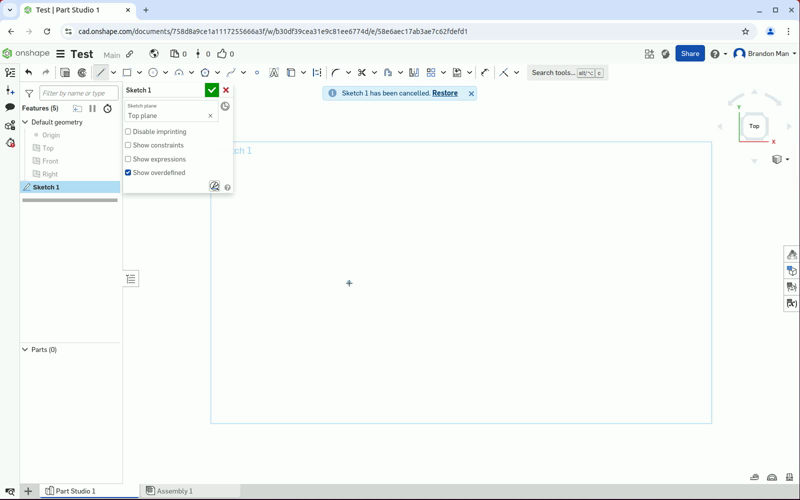
mouse_move(405, 378)
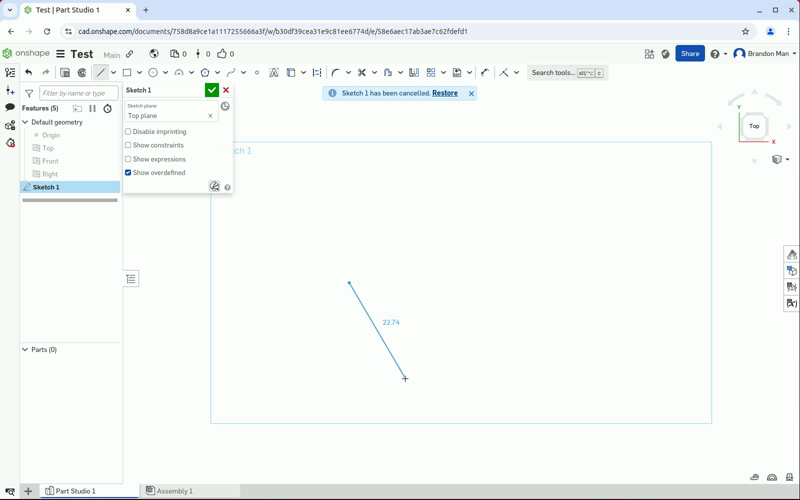
click(405, 378)
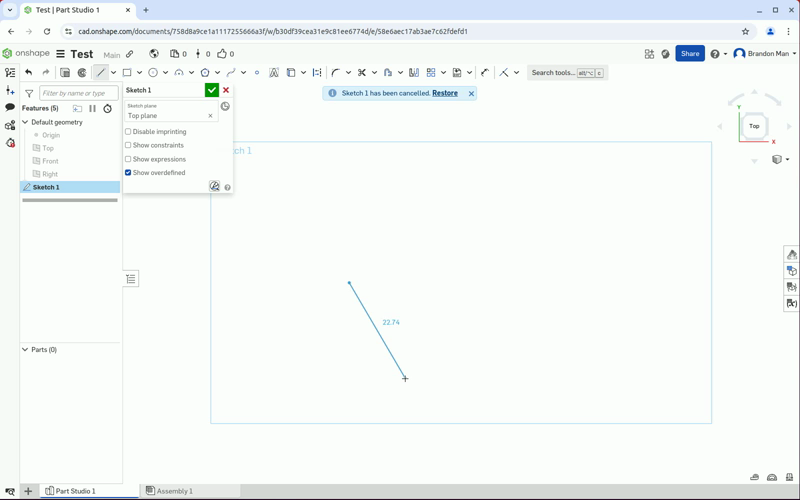
key_up(shift)
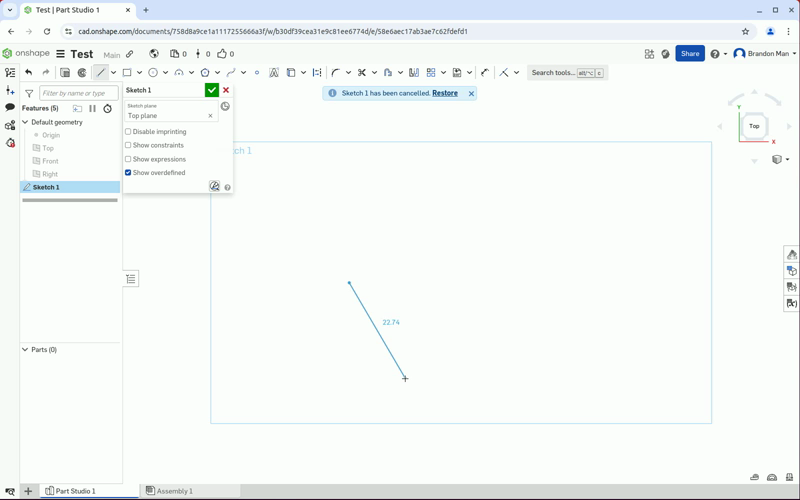
key_down(shift)
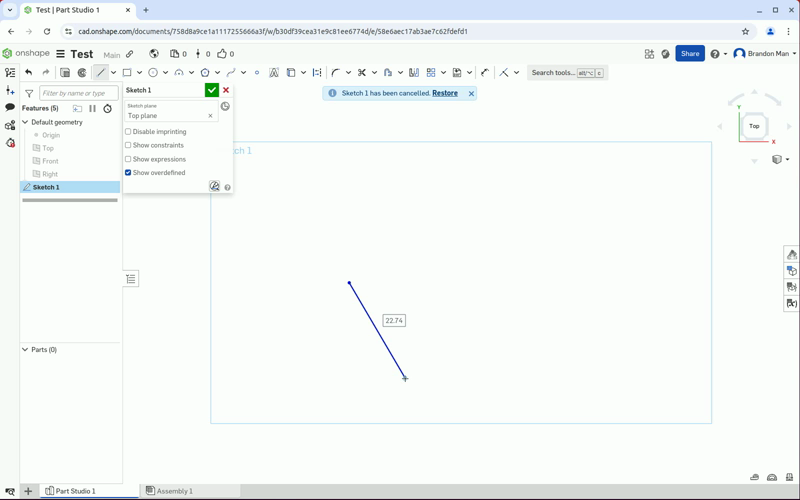
mouse_move(514, 378)
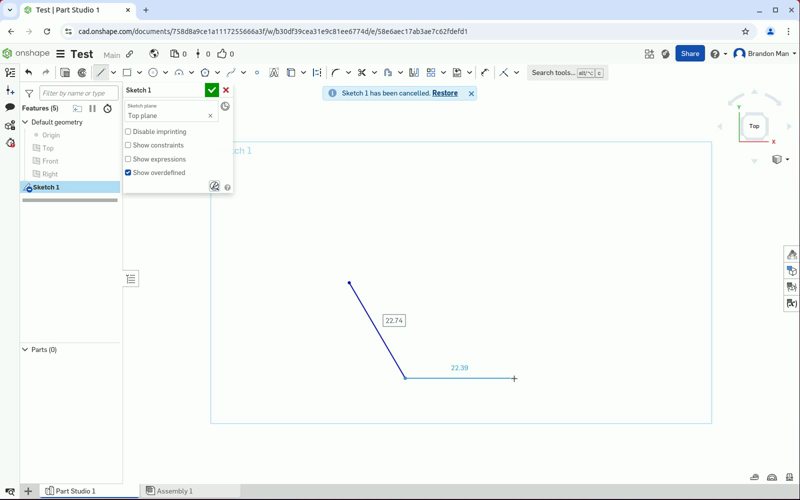
click(514, 378)
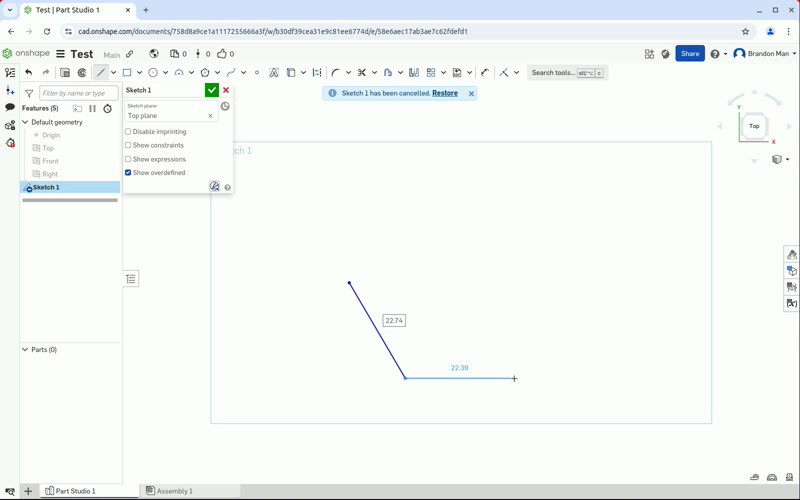
key_up(shift)
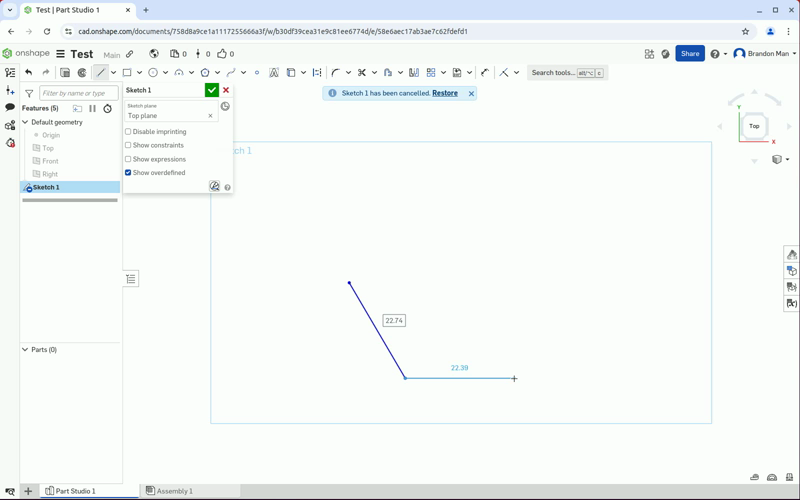
key_down(shift)
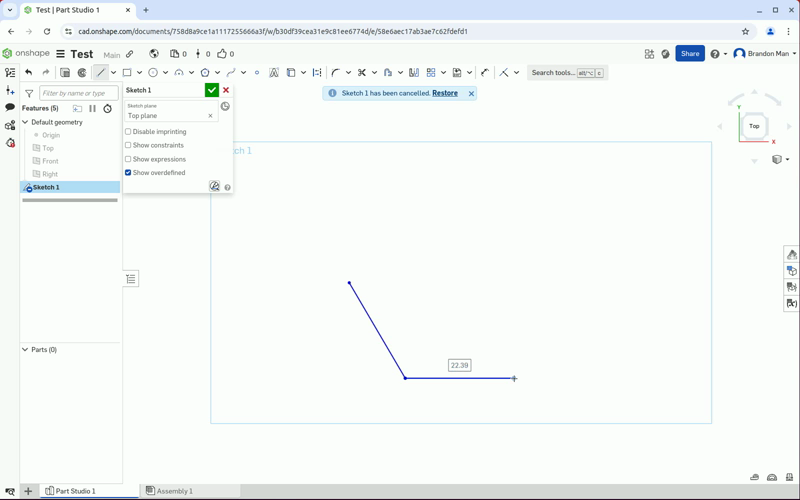
mouse_move(569, 282)
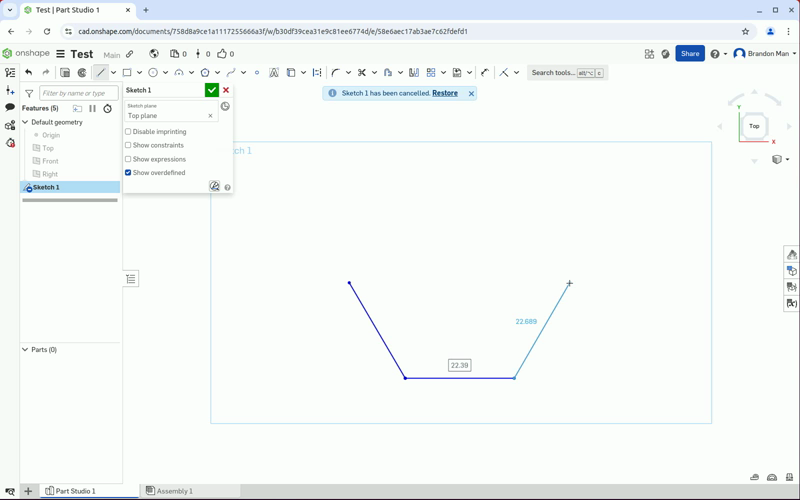
click(569, 282)
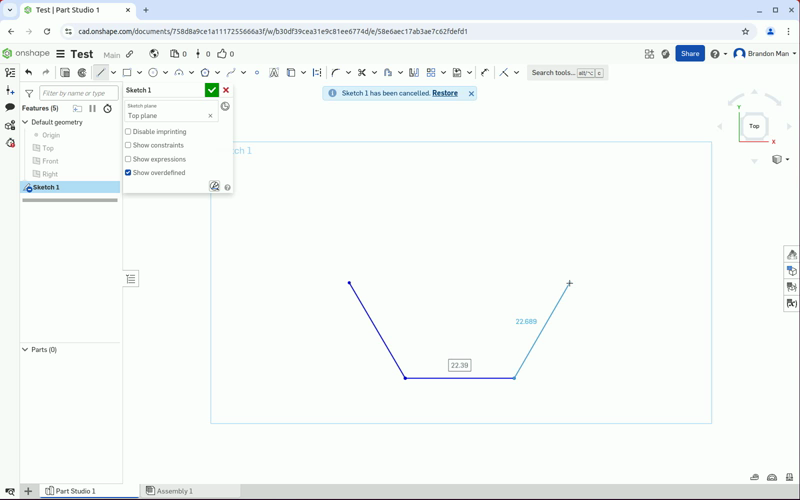
key_up(shift)
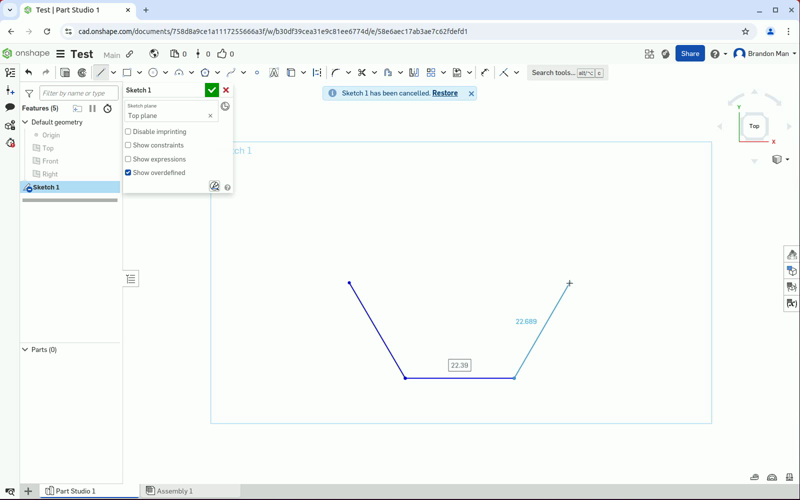
key_down(shift)
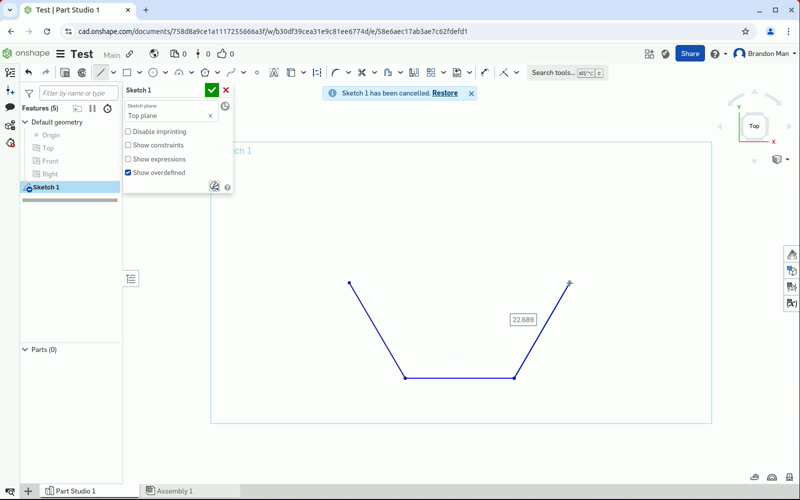
mouse_move(514, 187)
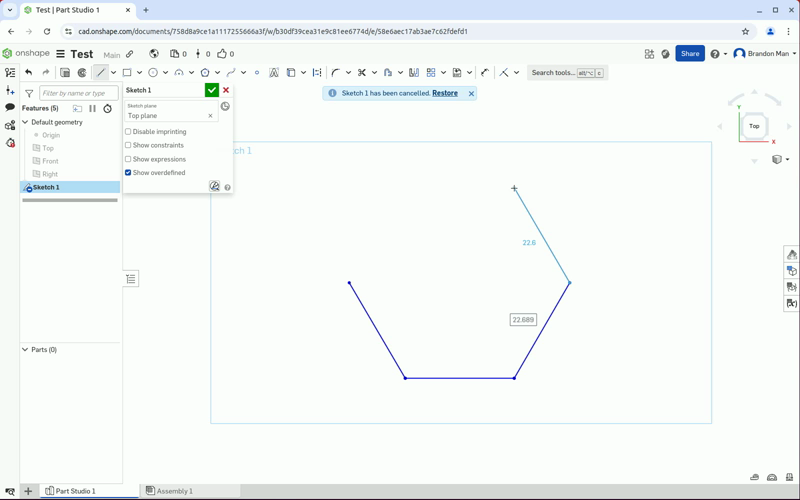
click(514, 187)
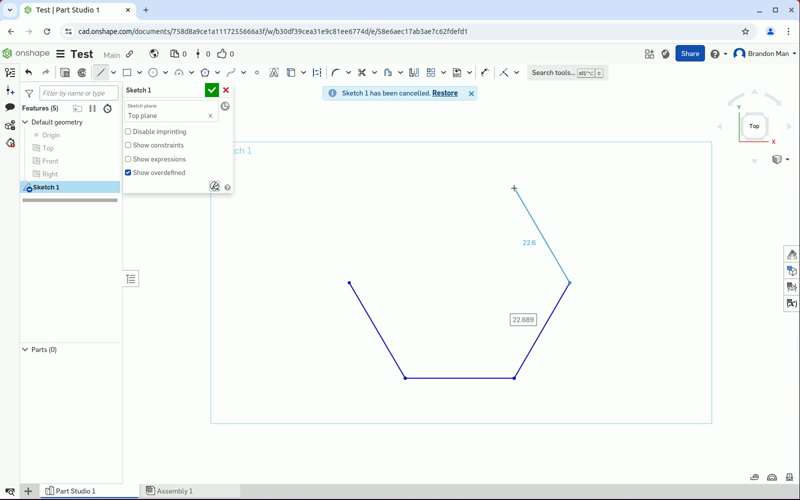
key_up(shift)
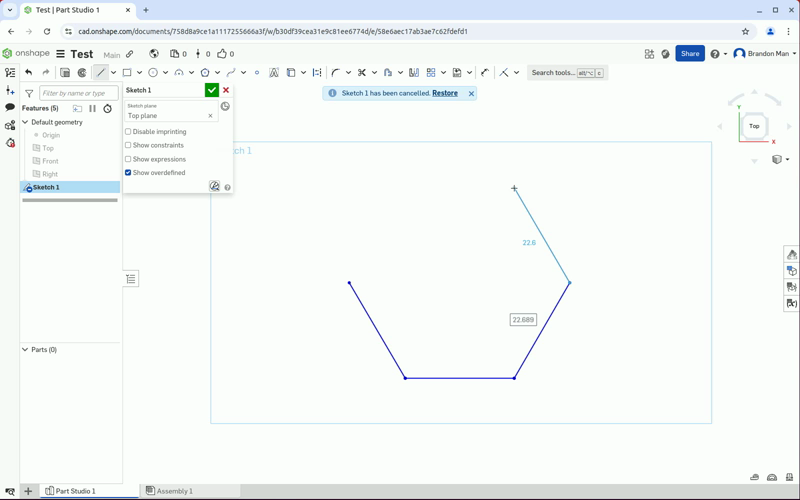
key_down(shift)
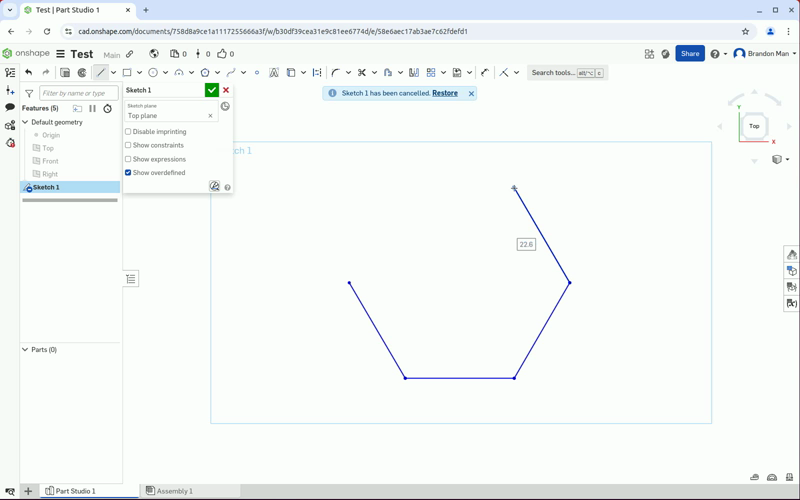
mouse_move(405, 187)
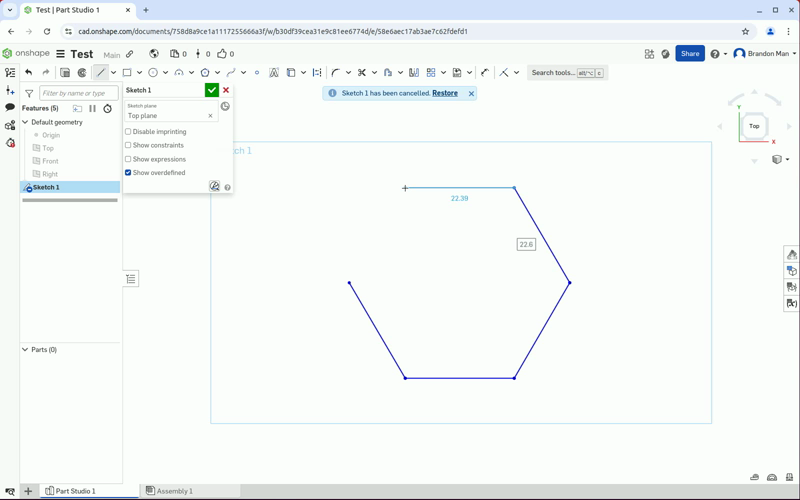
click(405, 187)
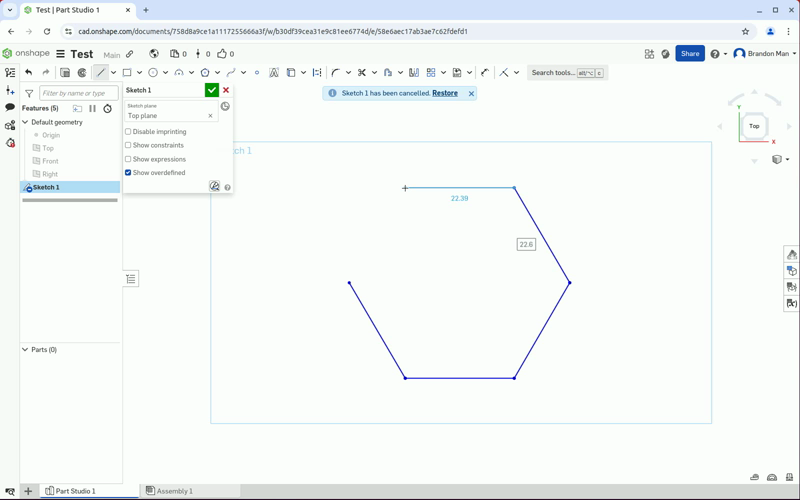
key_up(shift)
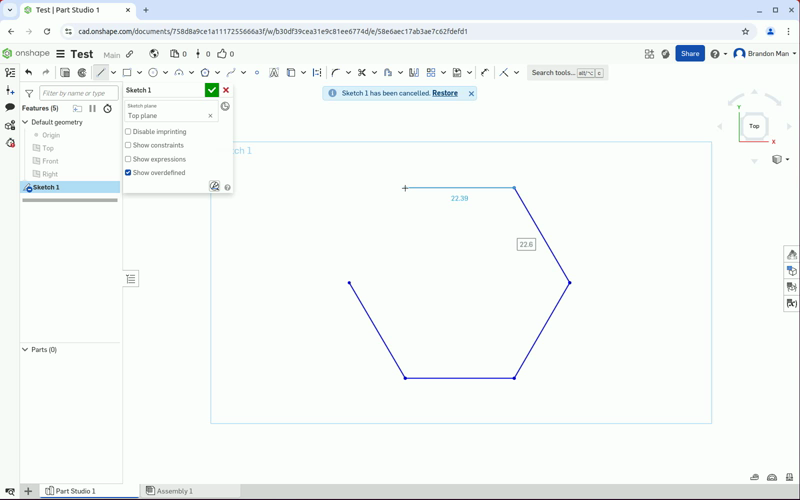
key_down(shift)
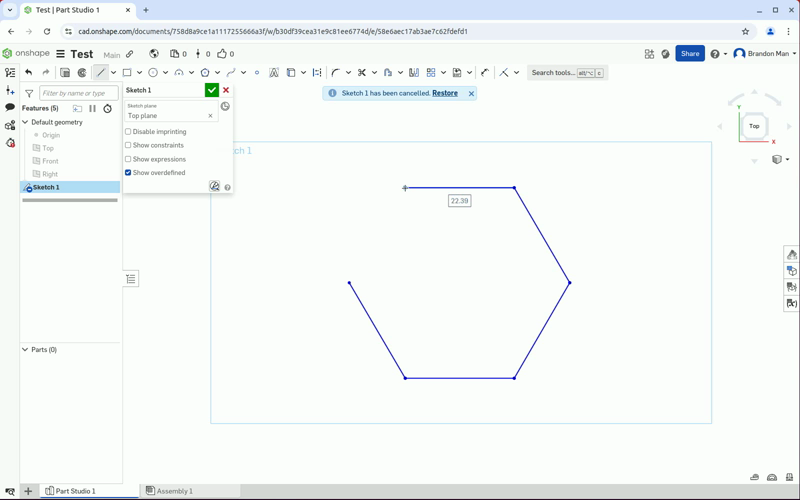
mouse_move(349, 282)
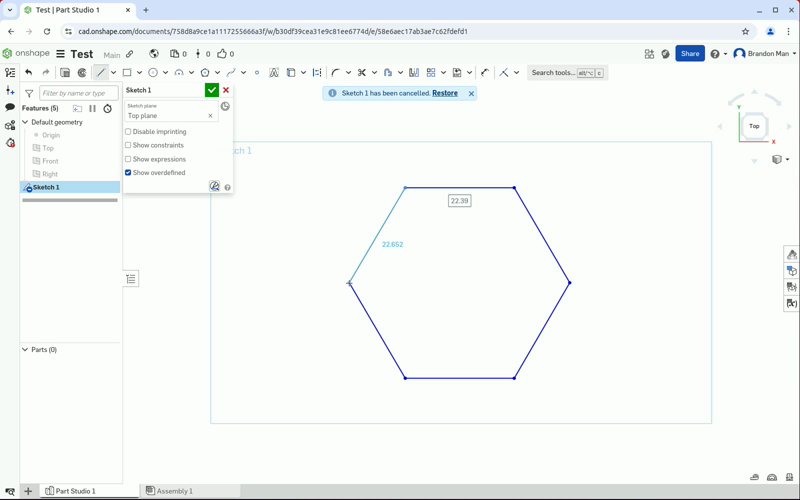
key_up(shift)
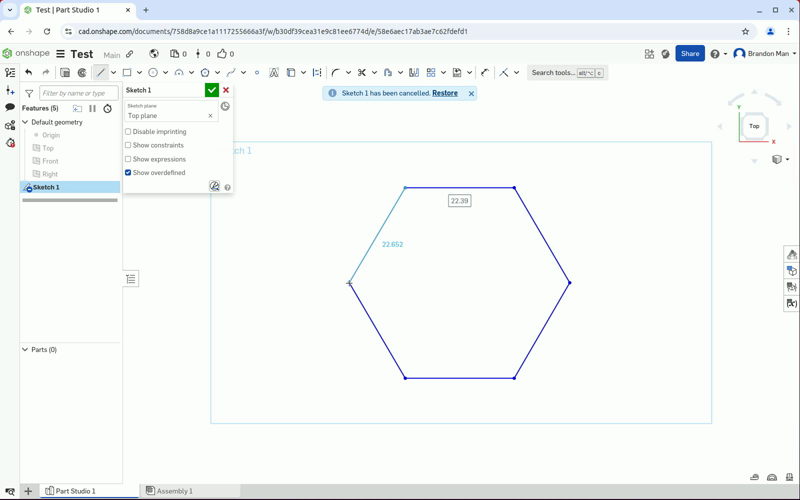
click(349, 282)
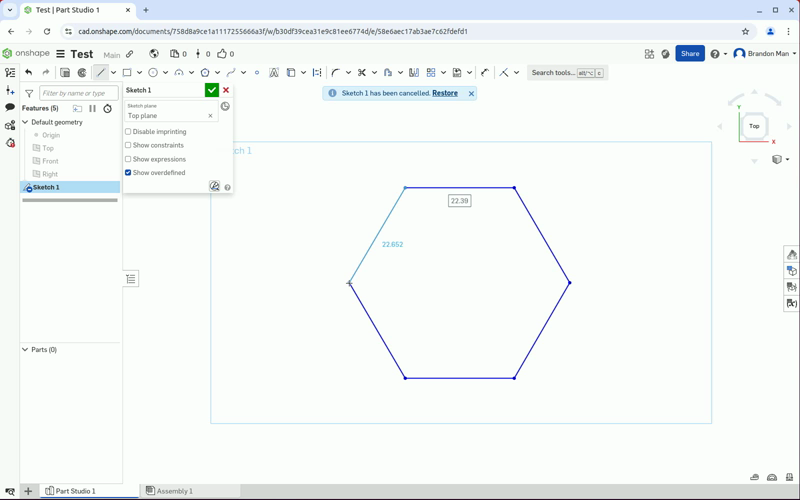
key(esc)
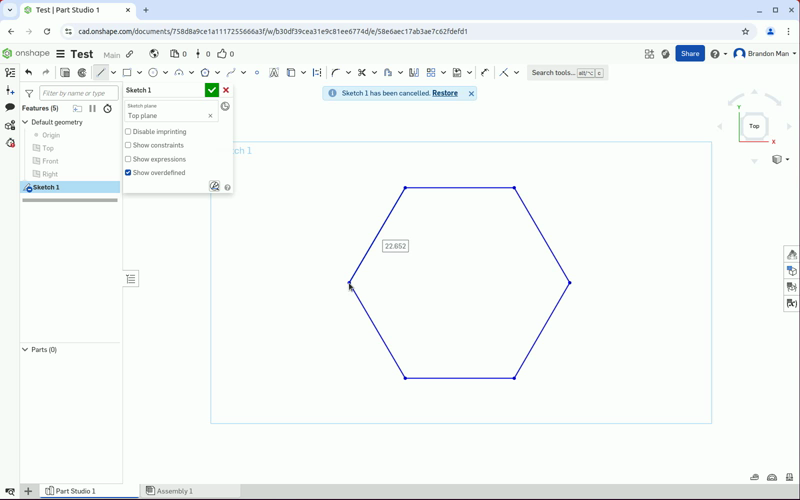
mouse_move(446, 319)
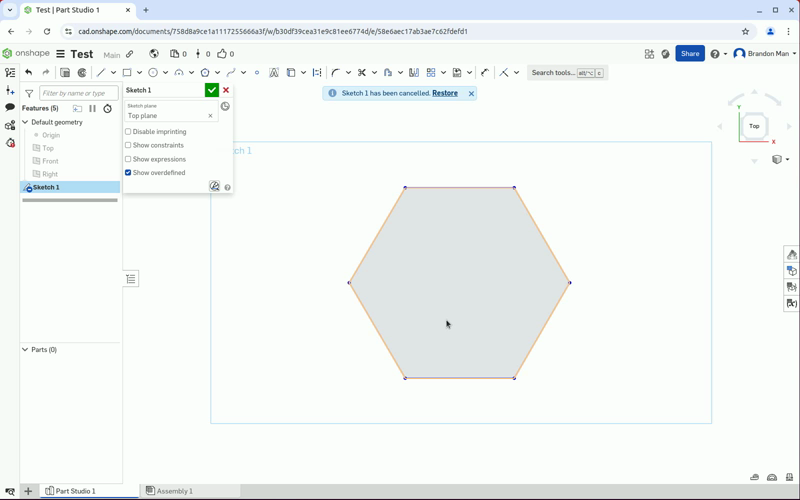
click(446, 319)
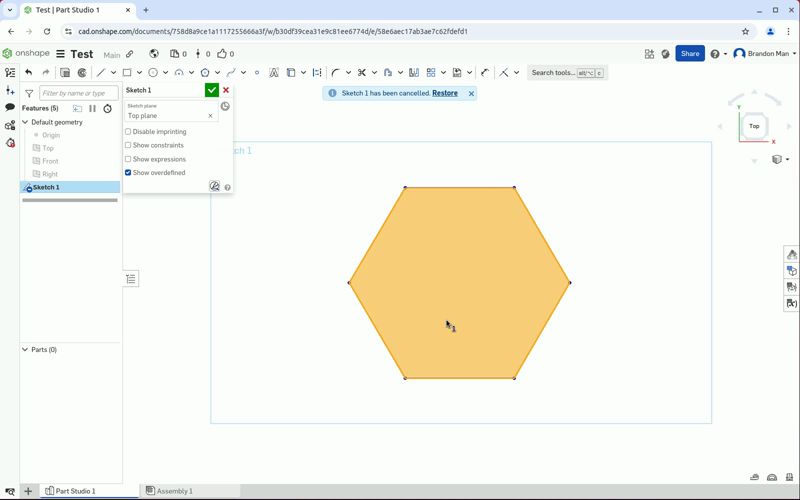
mouse_move(73, 352)
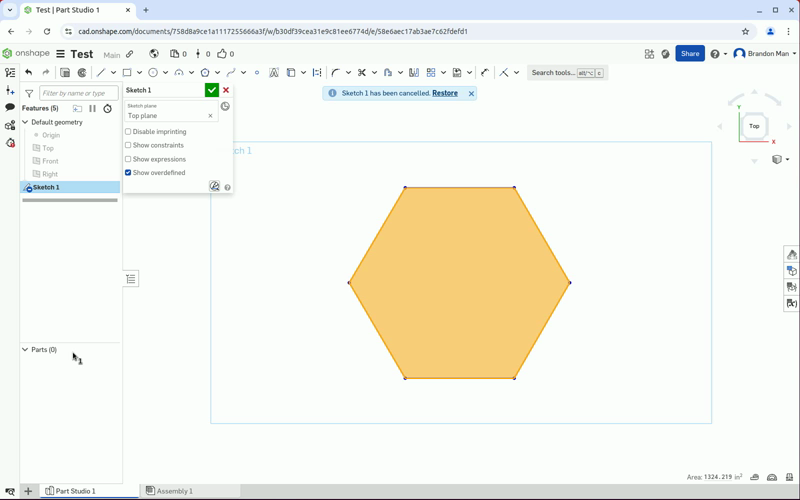
key(shift+y)
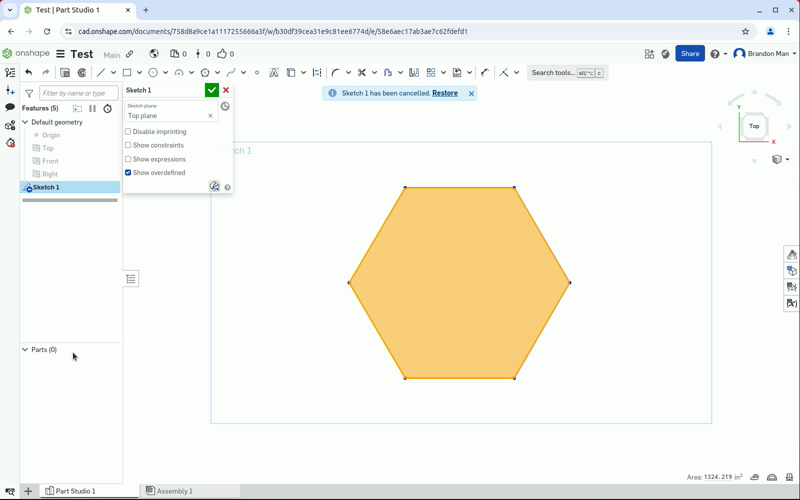
key(shift+e)
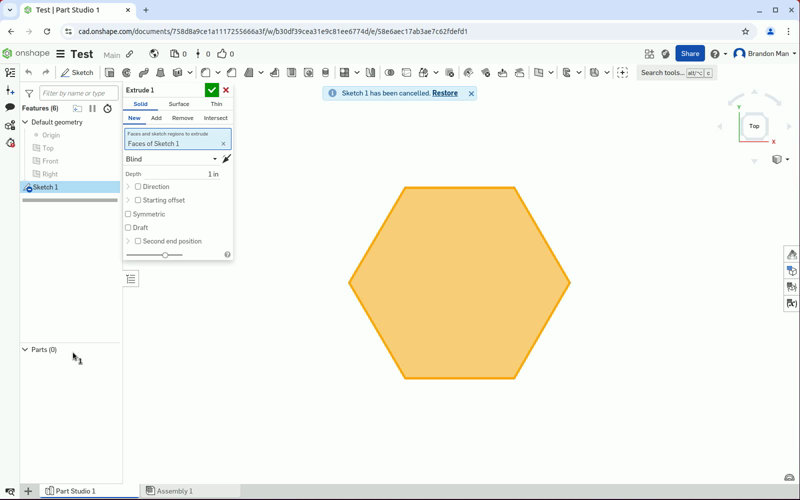
mouse_move(143, 106)
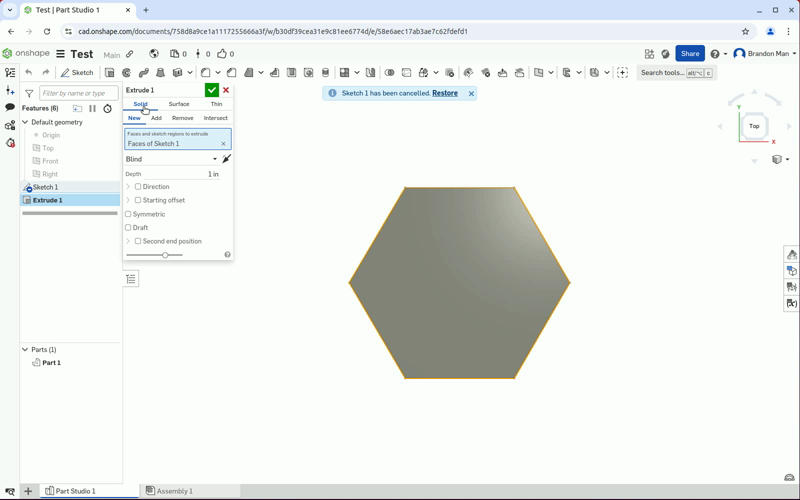
click(143, 106)
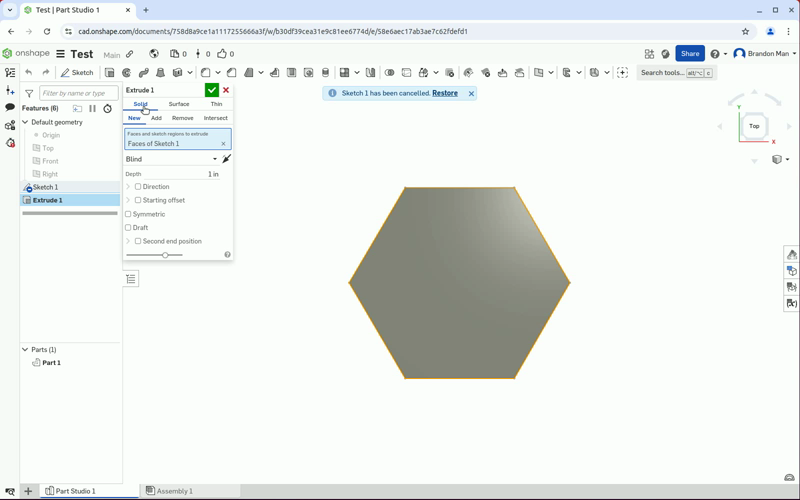
mouse_move(137, 120)
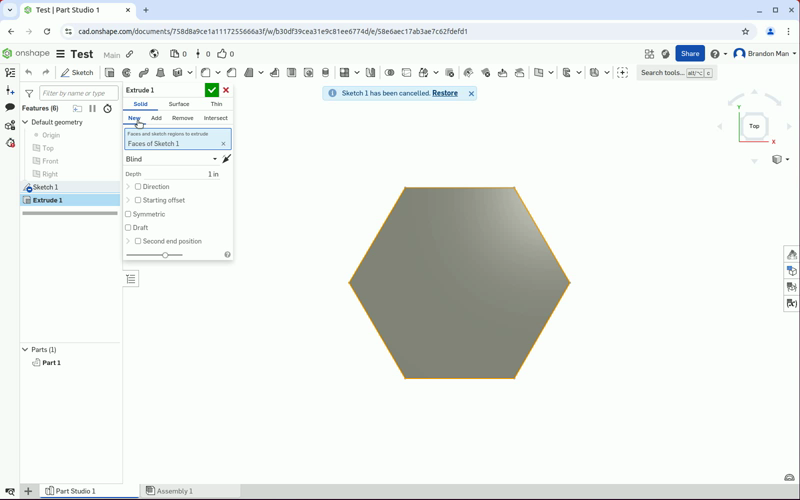
click(137, 120)
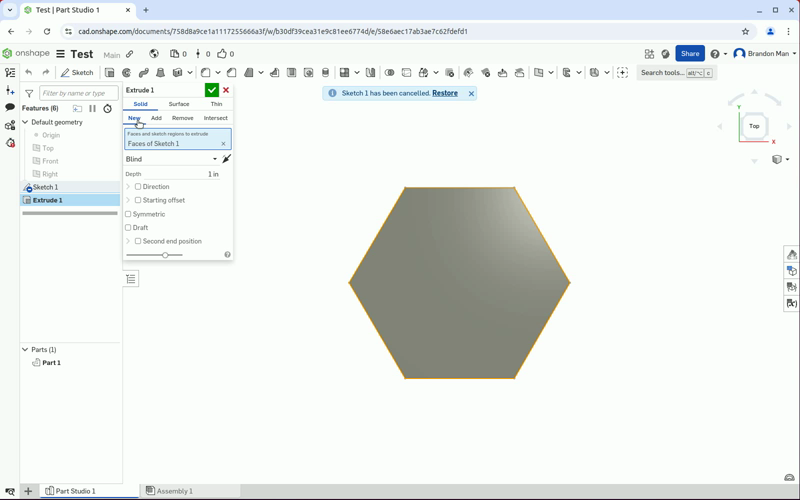
key(tab, 4)
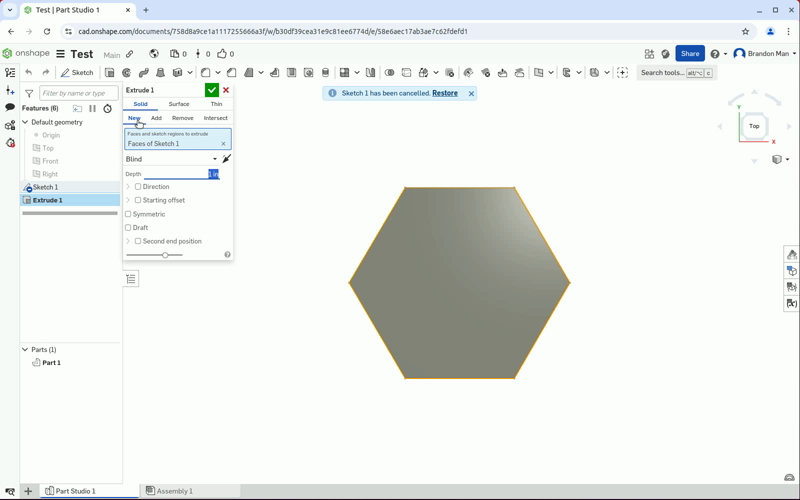
text(15.405)
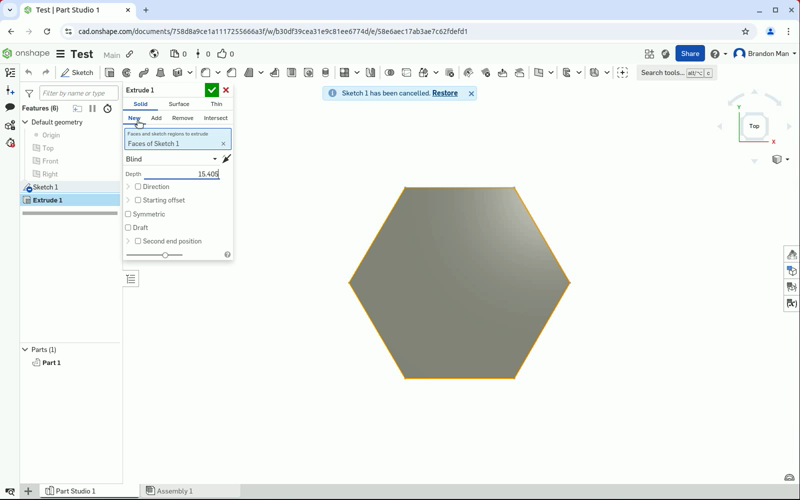
key(enter)
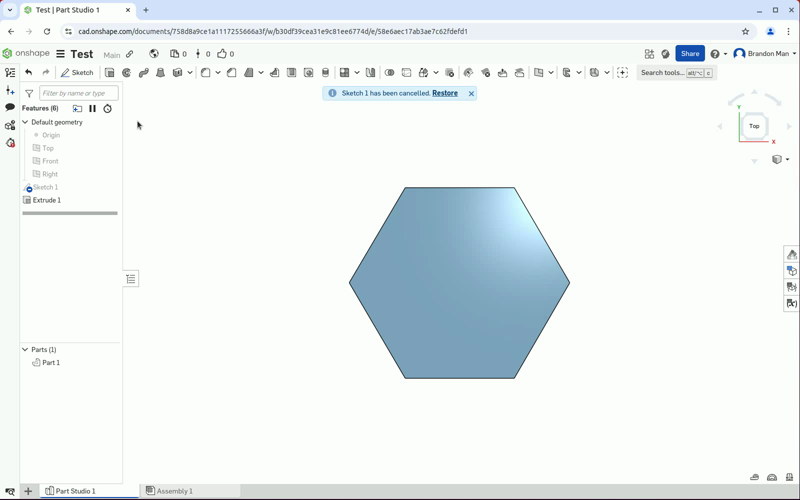
key(shift+h)
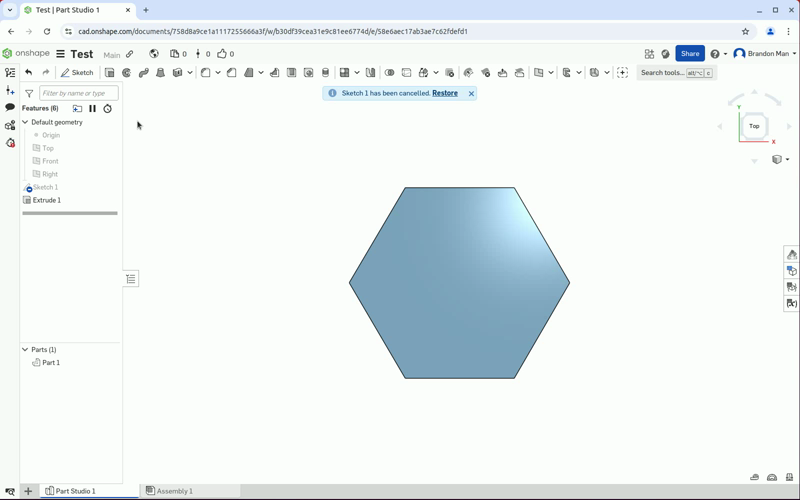
key(shift+h)
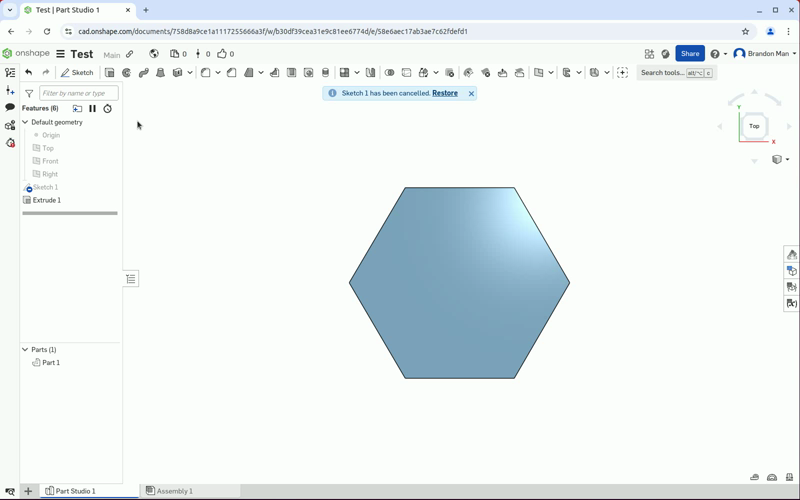
mouse_move(73, 189)
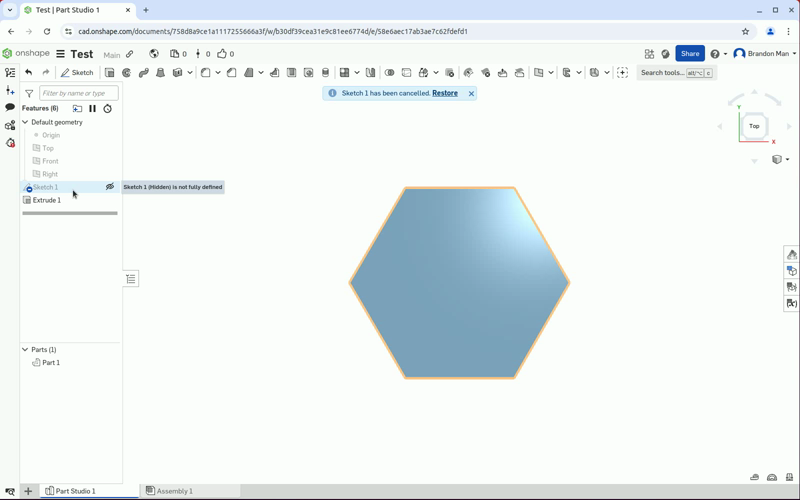
click(73, 189)
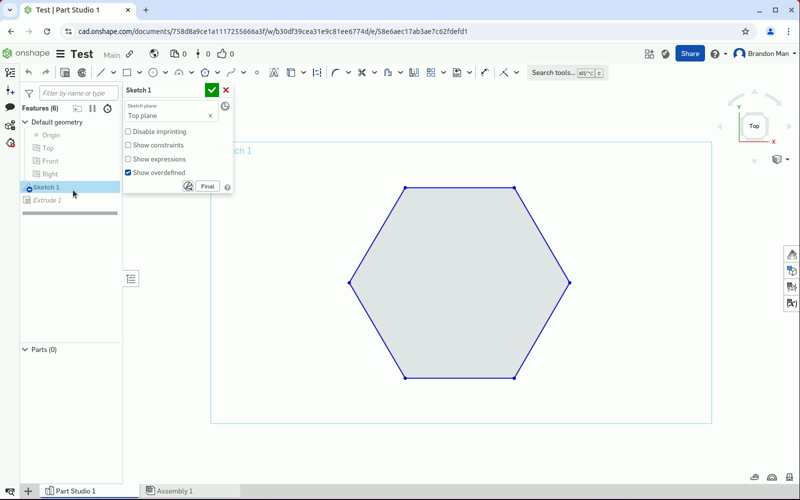
mouse_move(229, 92)
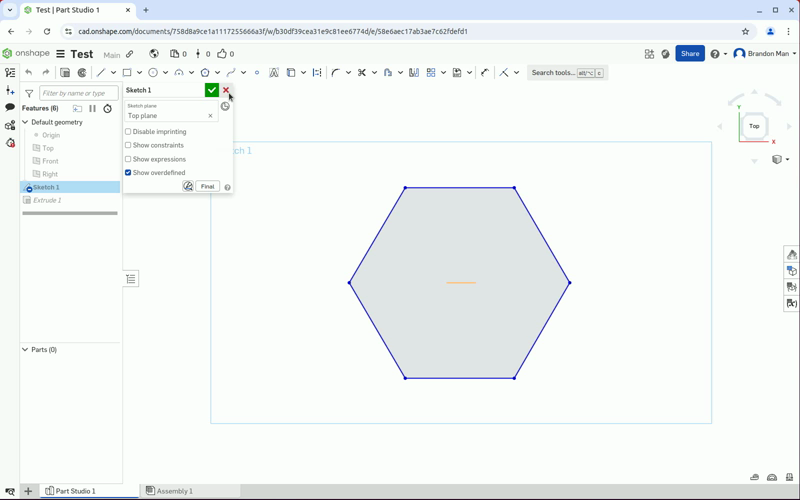
click(229, 92)
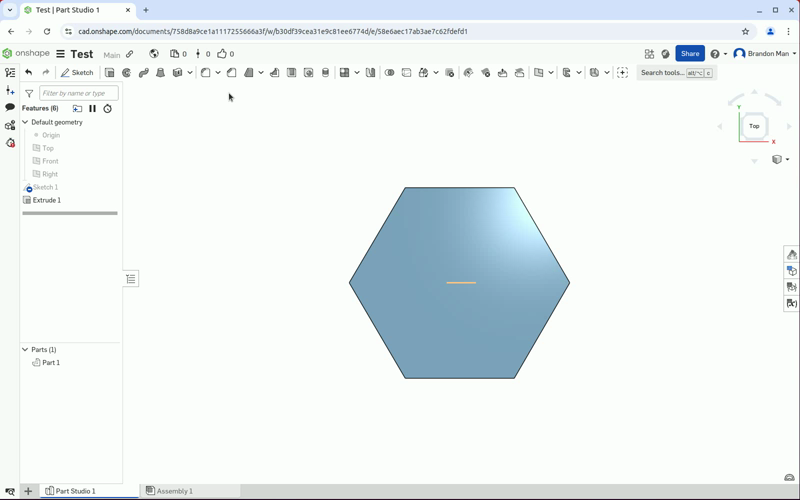
mouse_move(541, 75)
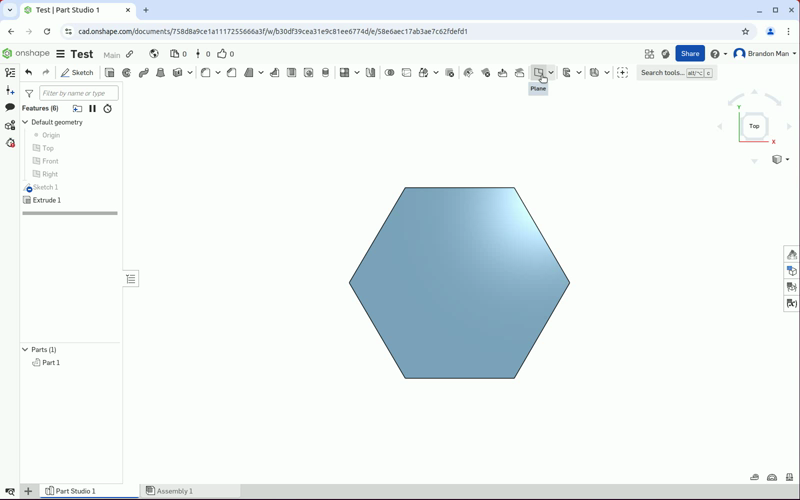
click(541, 75)
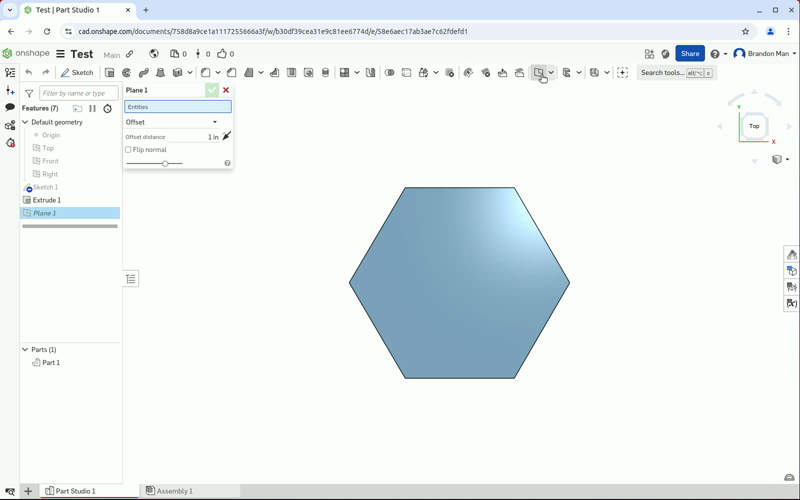
mouse_move(73, 150)
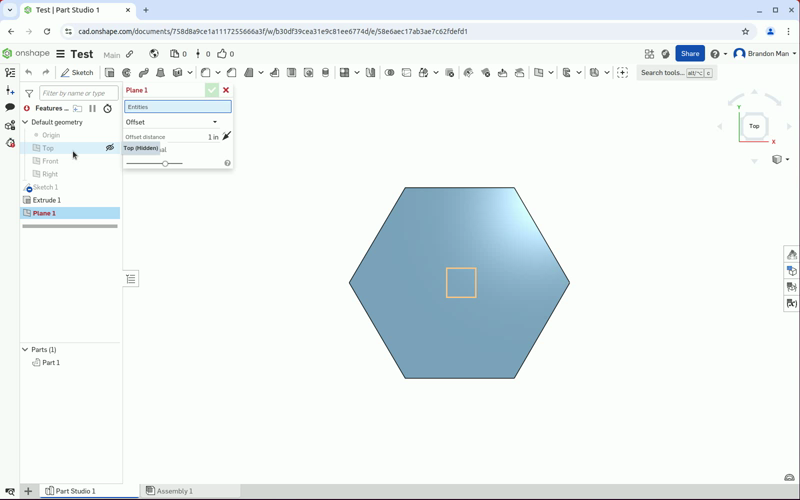
click(73, 150)
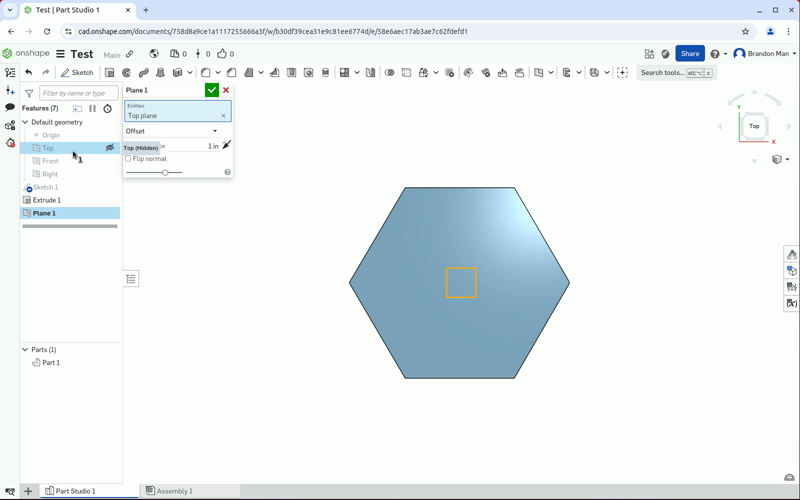
key(tab, 2)
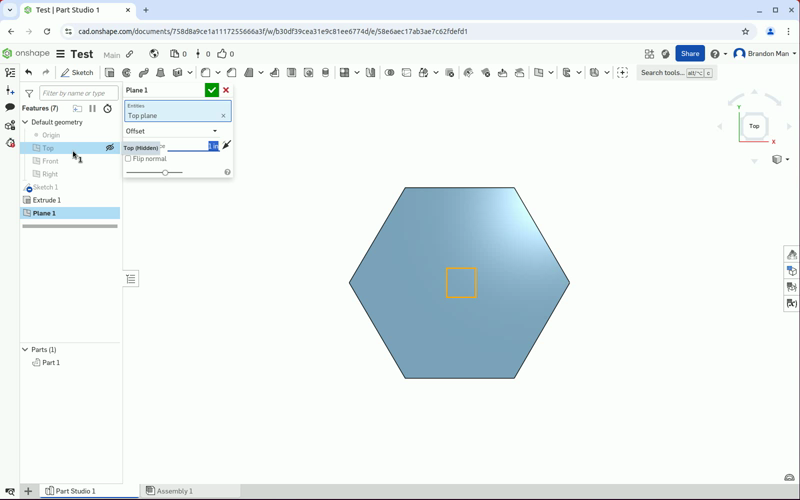
text(15.405)
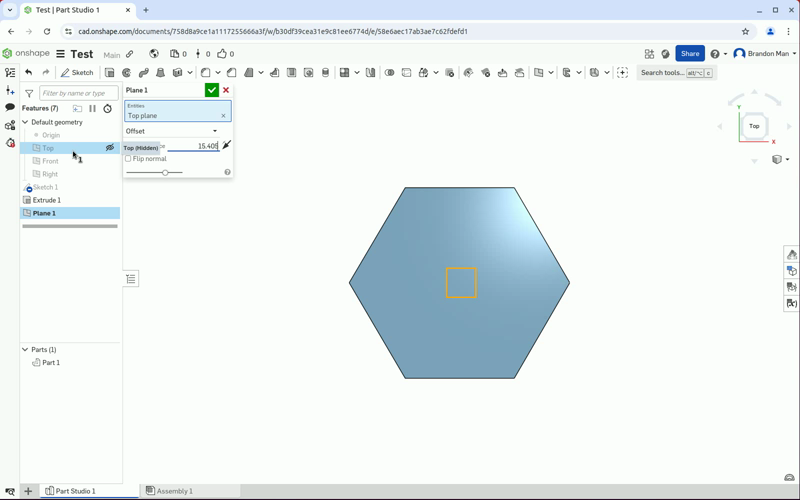
key(enter, 2)
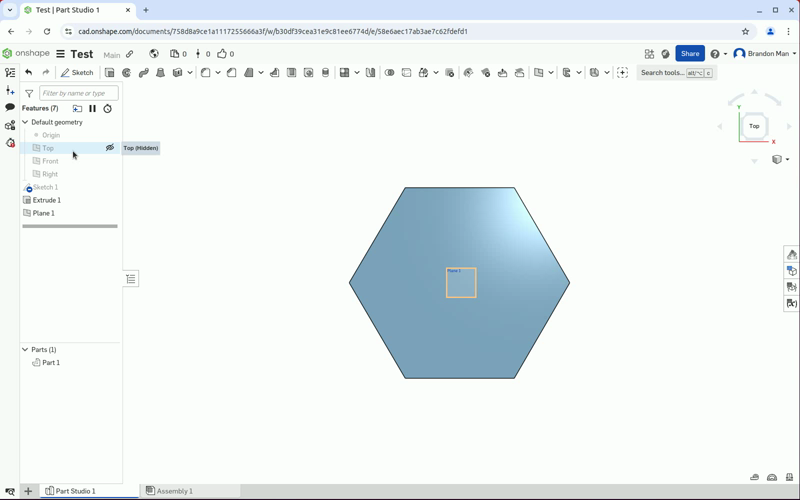
key(shift+s)
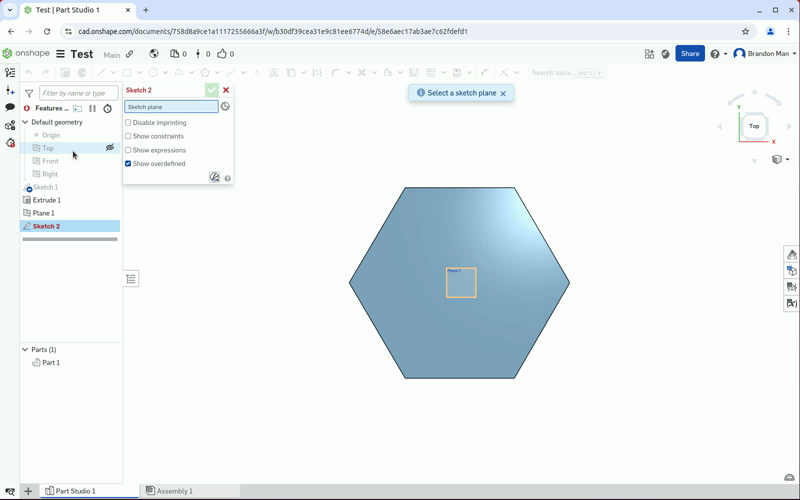
mouse_move(73, 215)
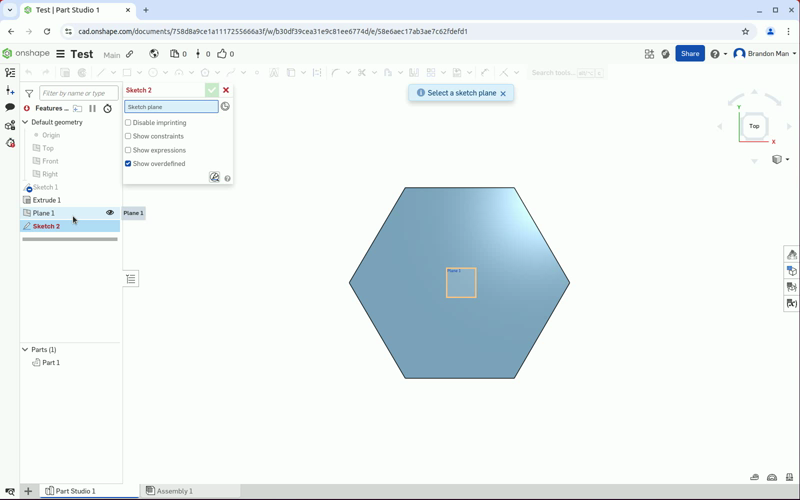
click(73, 215)
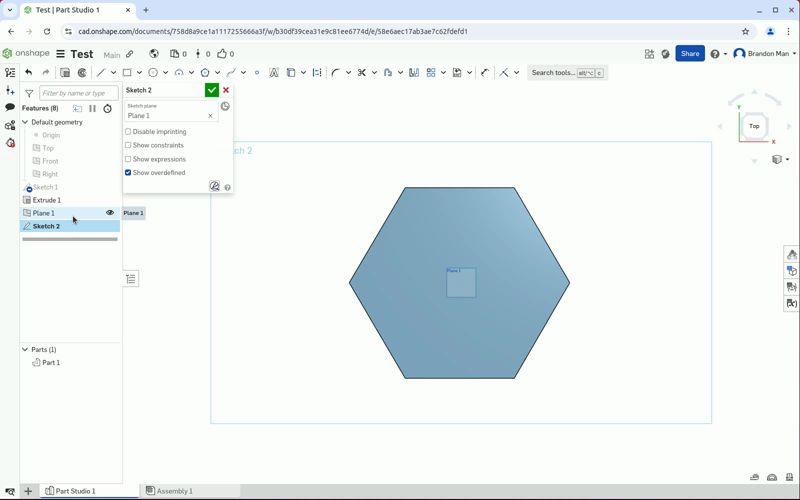
mouse_move(73, 352)
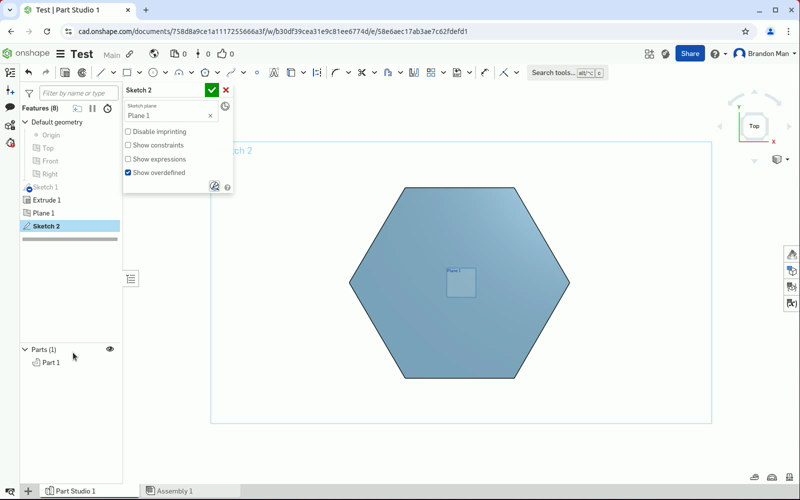
key(y)
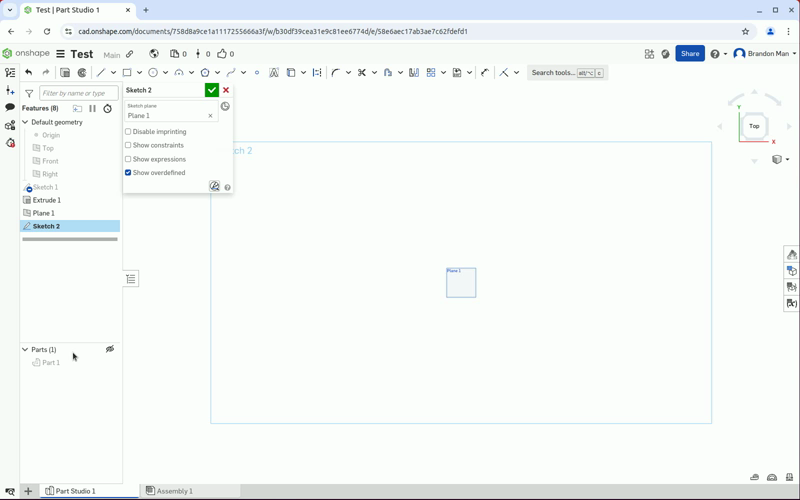
key(c)
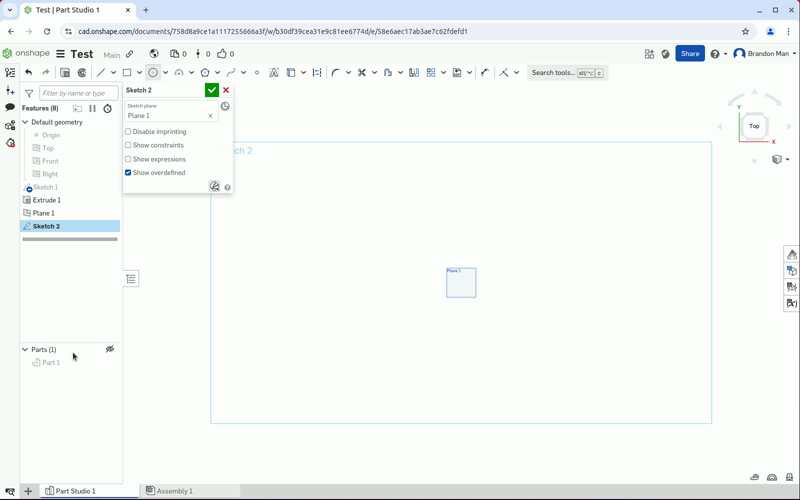
key_down(shift)
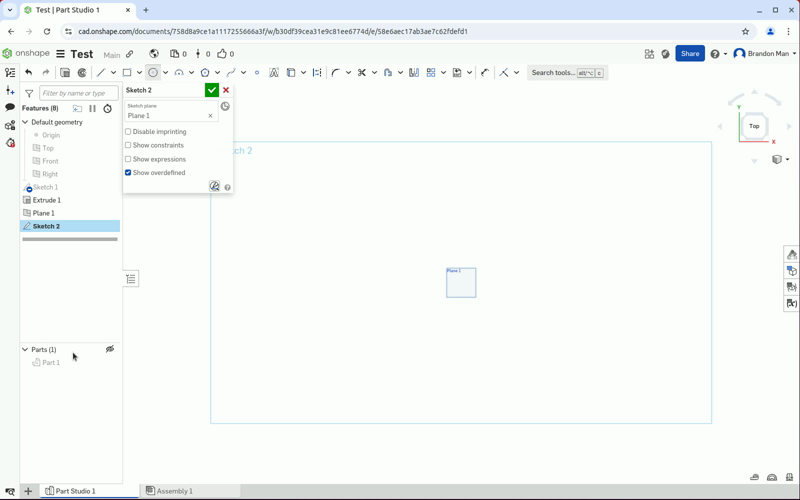
mouse_move(461, 282)
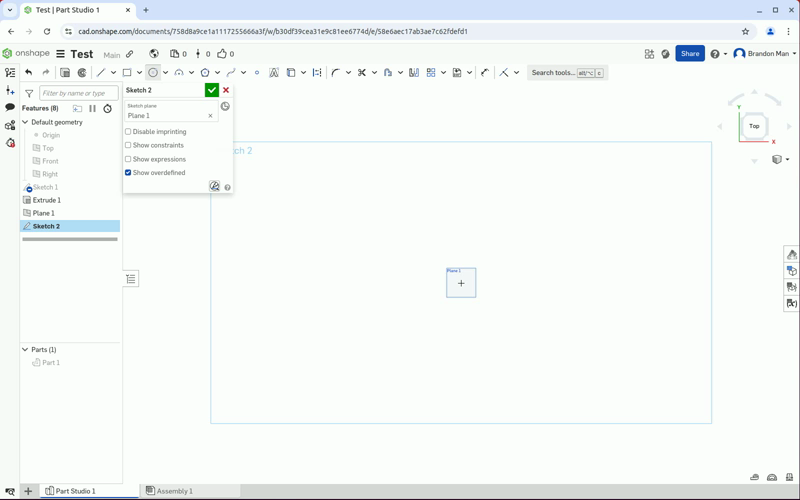
click(461, 282)
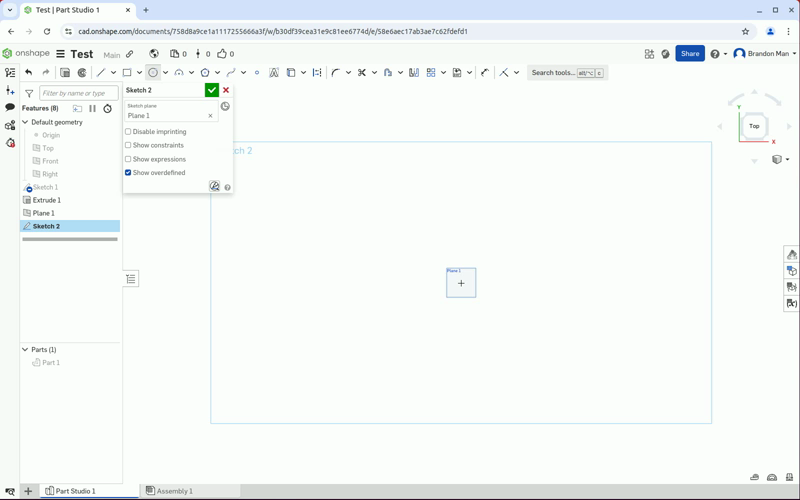
key_up(shift)
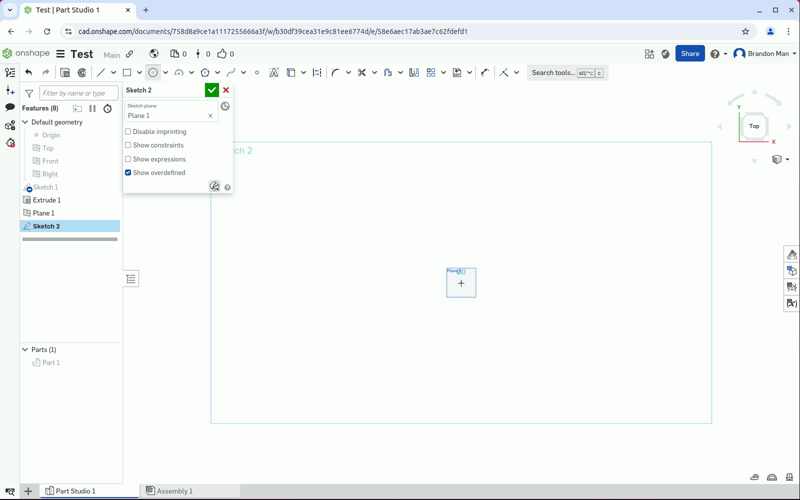
mouse_move(552, 282)
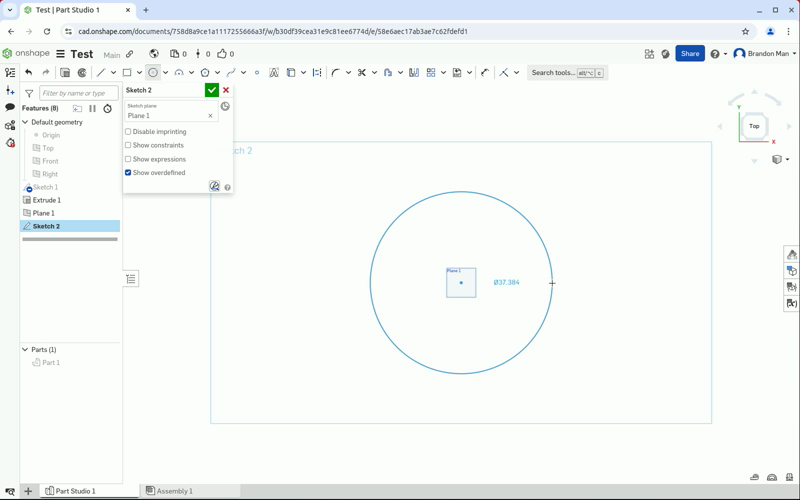
click(552, 282)
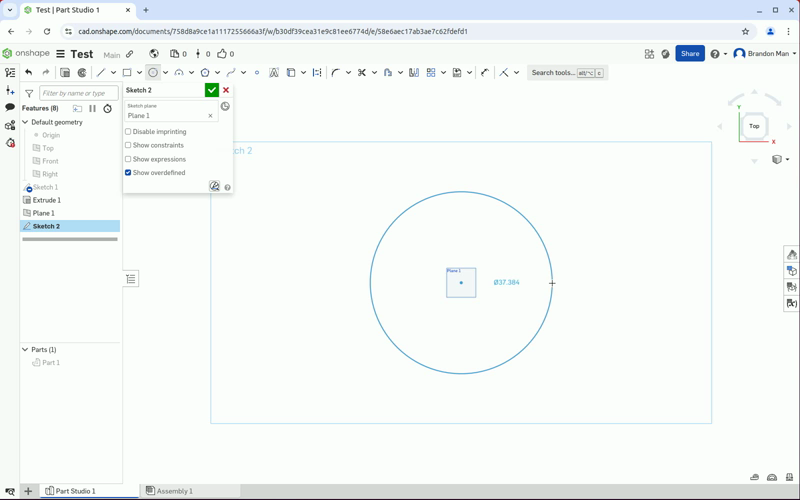
key(esc)
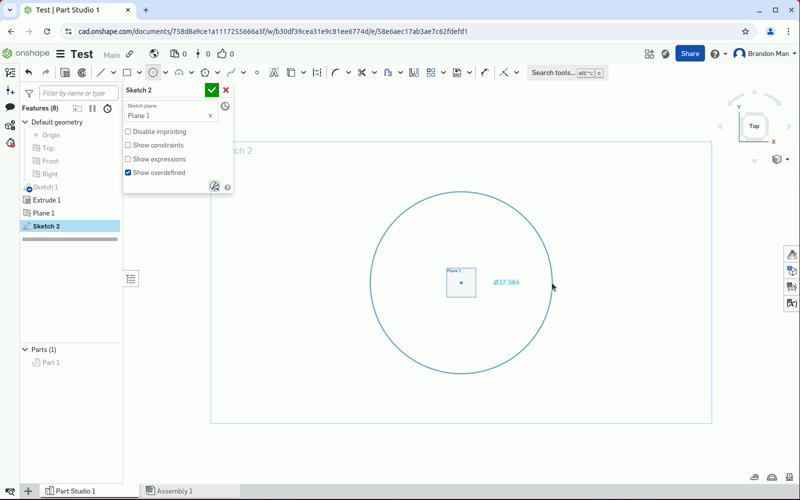
mouse_move(432, 268)
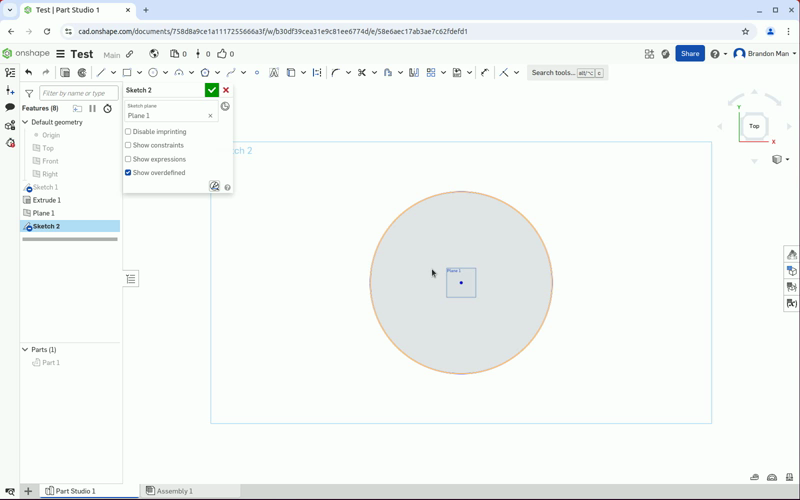
click(432, 268)
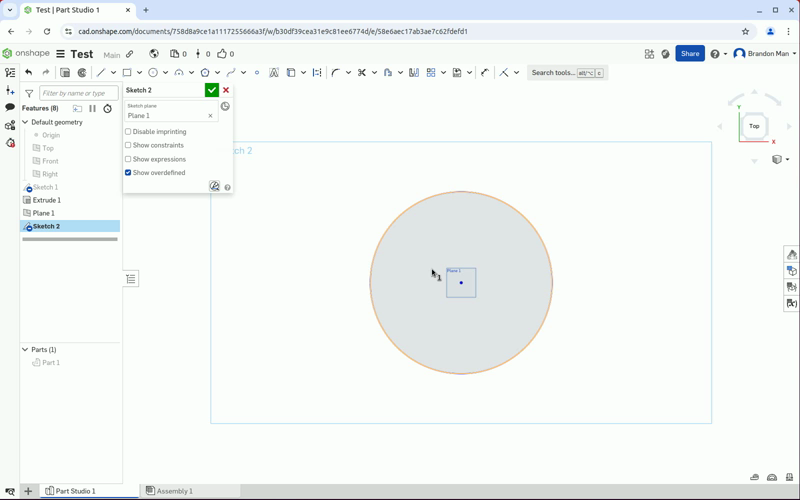
mouse_move(73, 352)
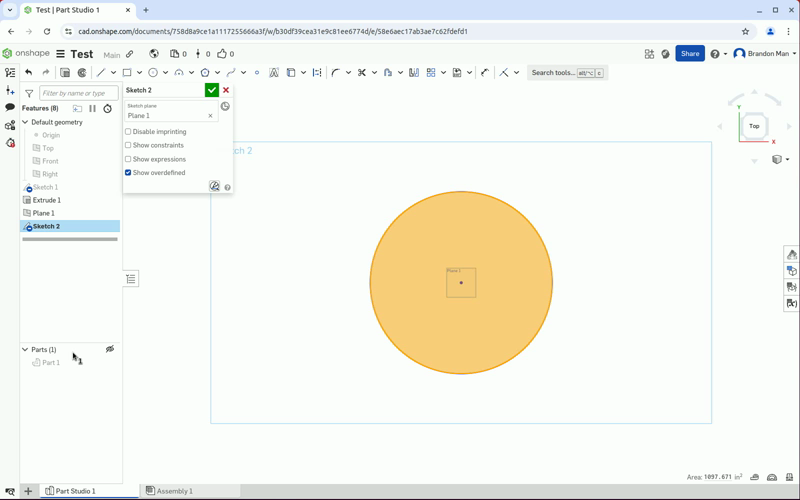
key(shift+y)
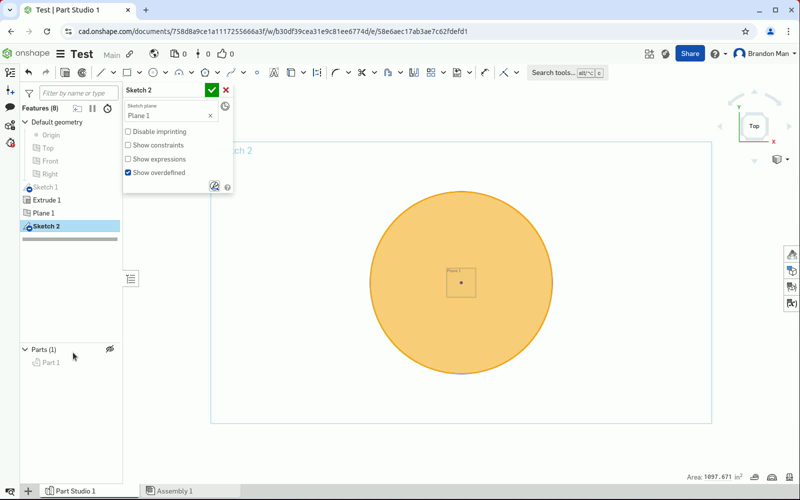
key(shift+e)
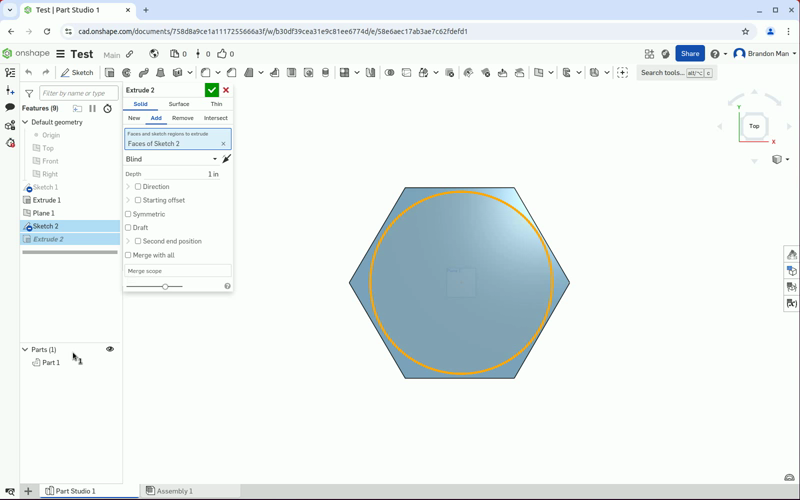
mouse_move(143, 106)
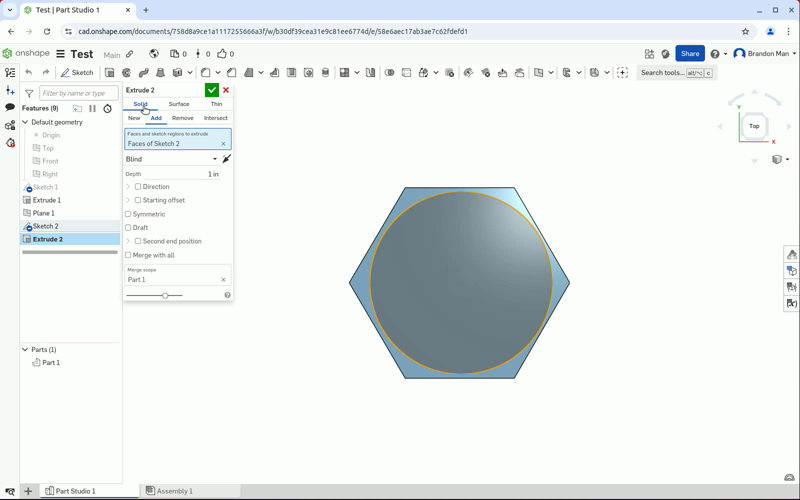
click(143, 106)
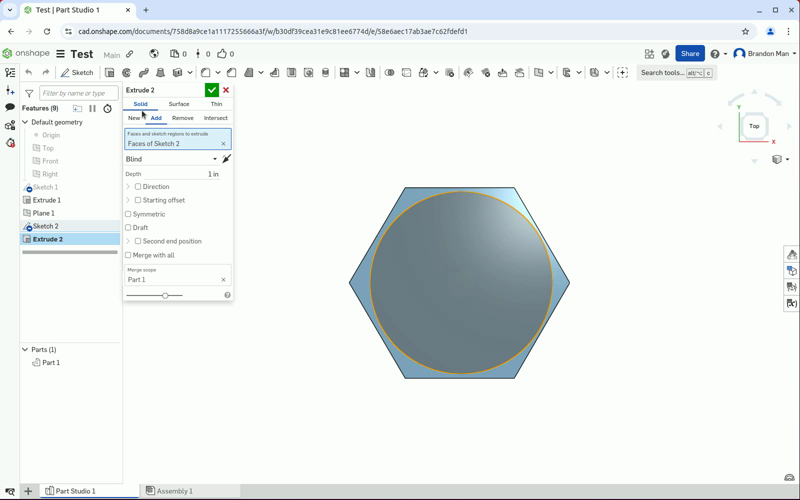
mouse_move(137, 120)
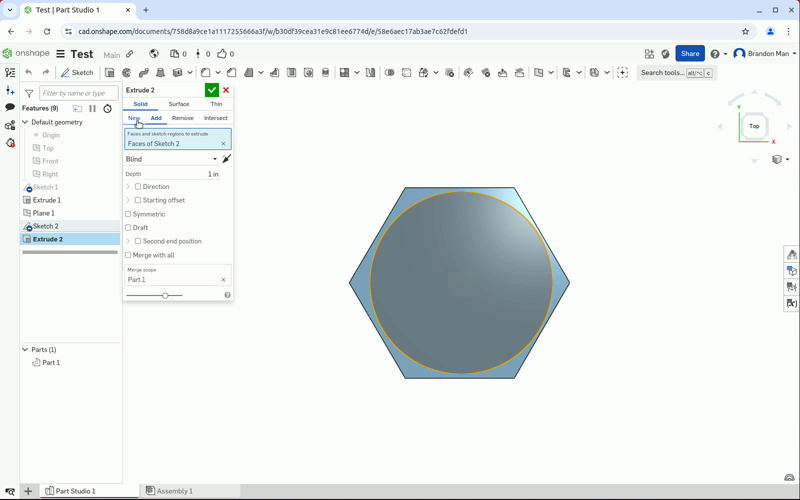
click(137, 120)
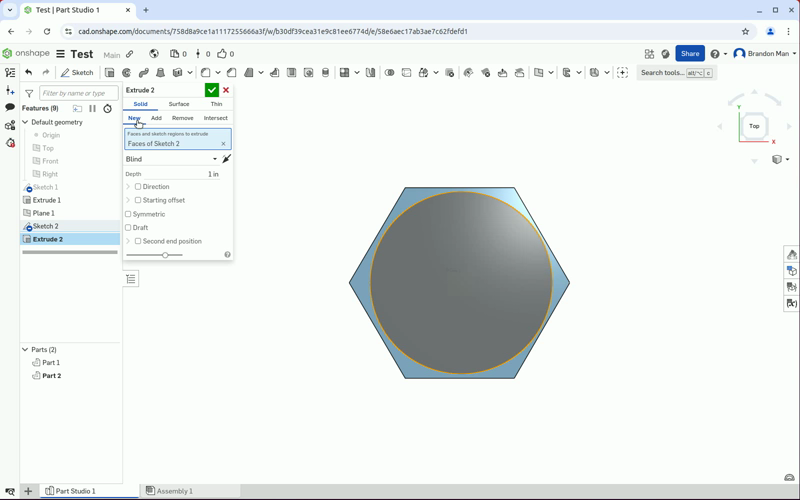
key(tab, 4)
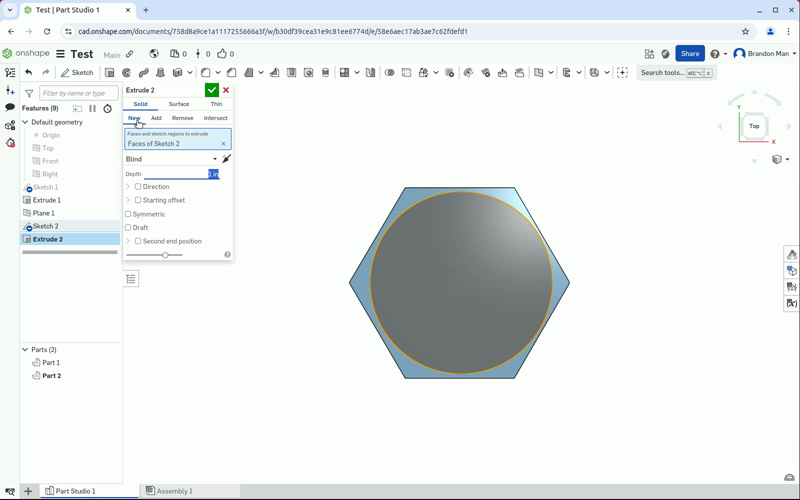
text(7.703)
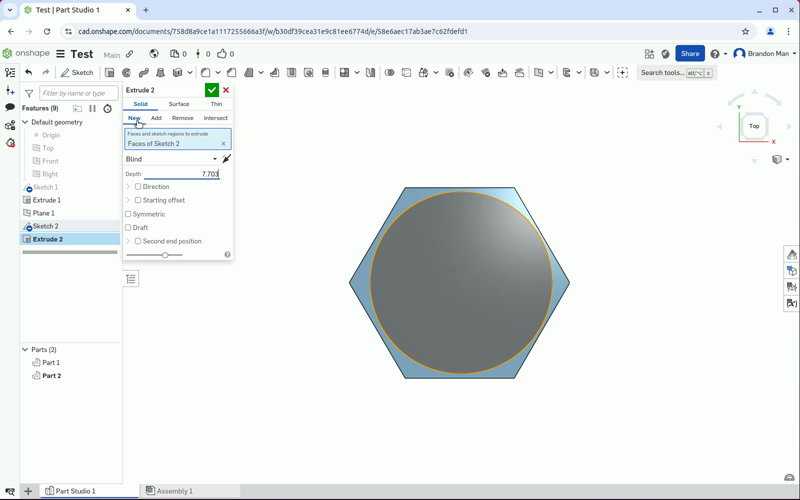
key(enter)
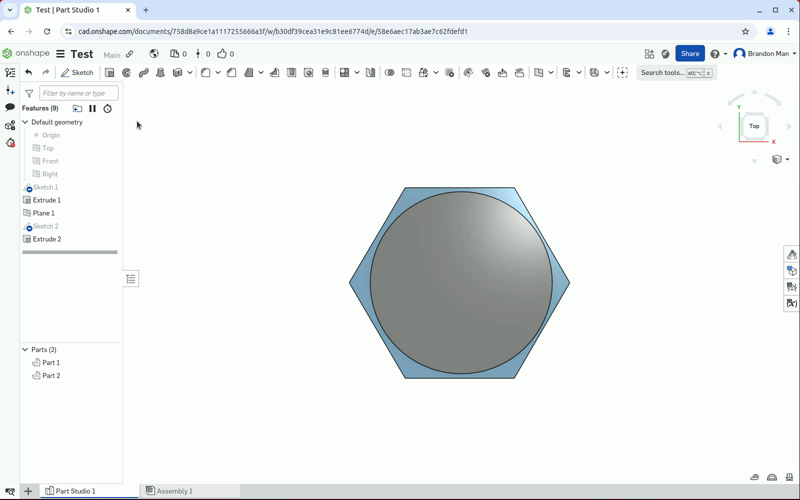
key(shift+h)
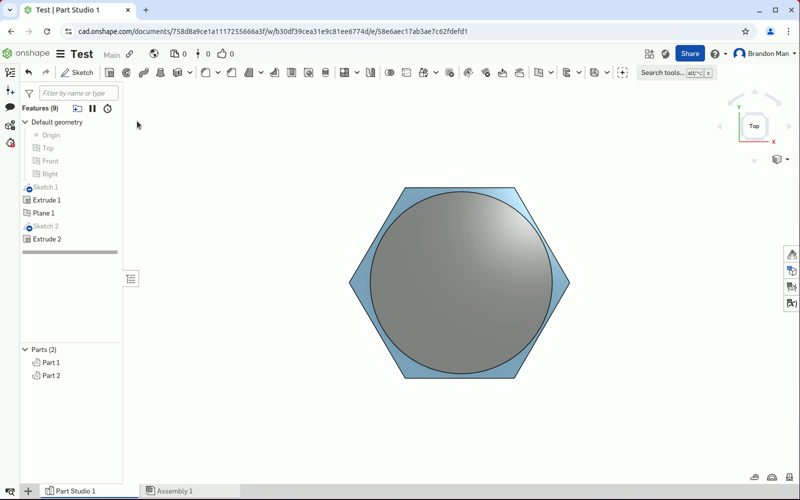
key(shift+h)
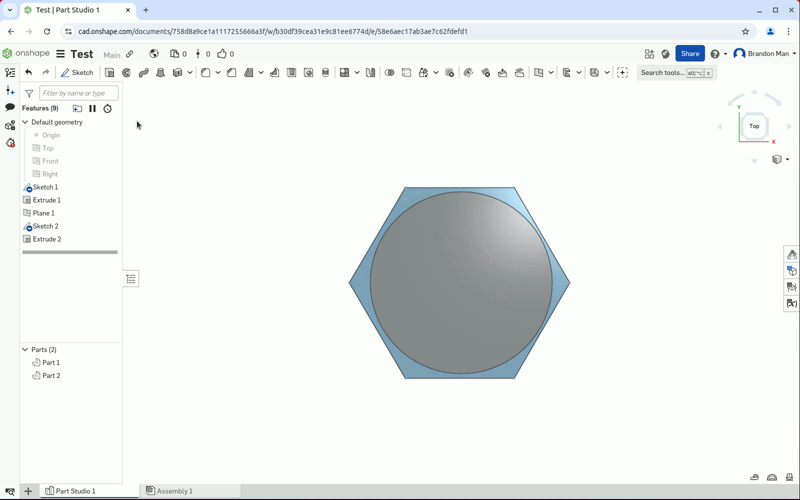
key(shift+7)
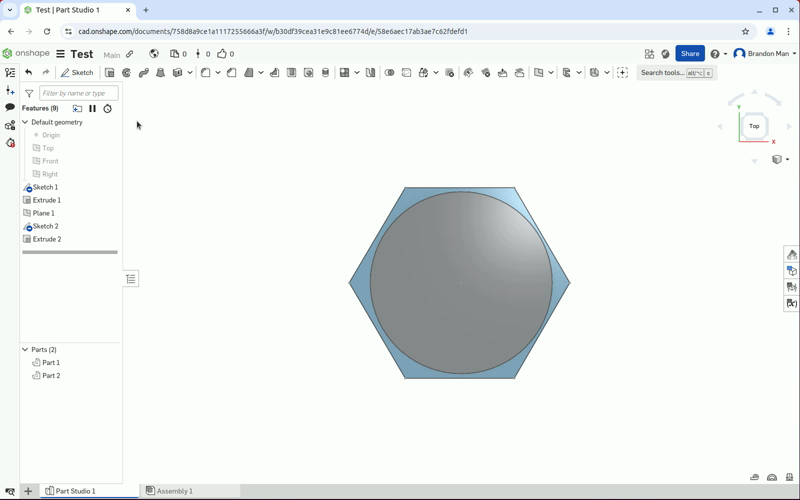
key(up, 3)
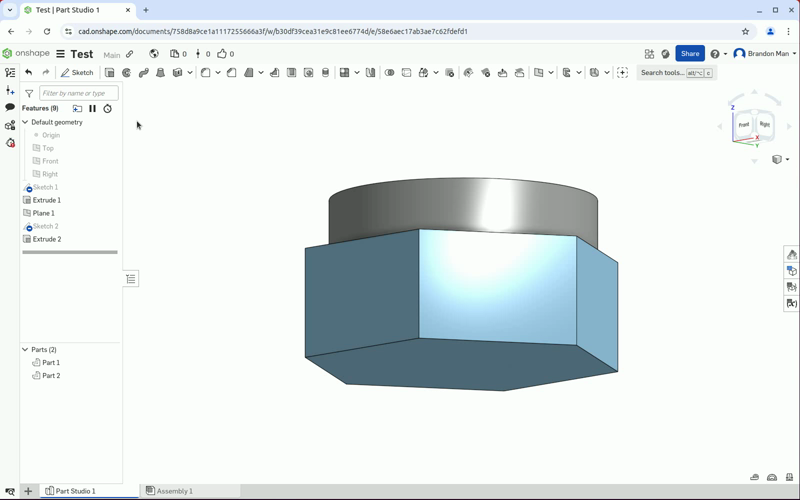
key(left, 3)
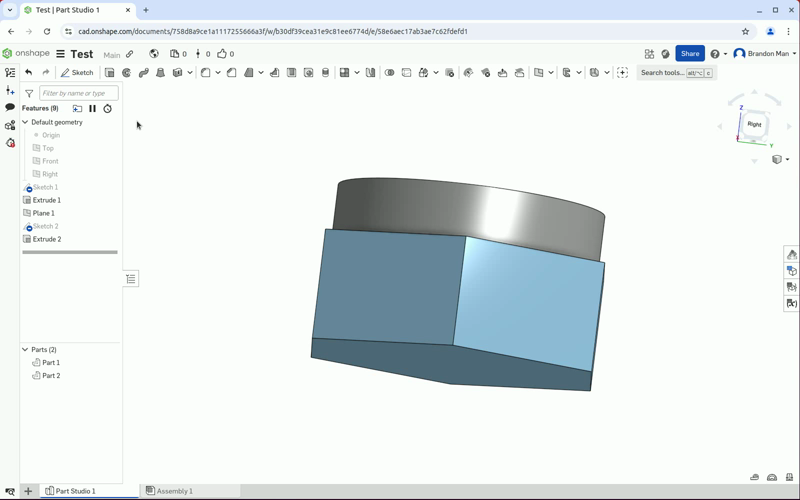
key(right, 3)
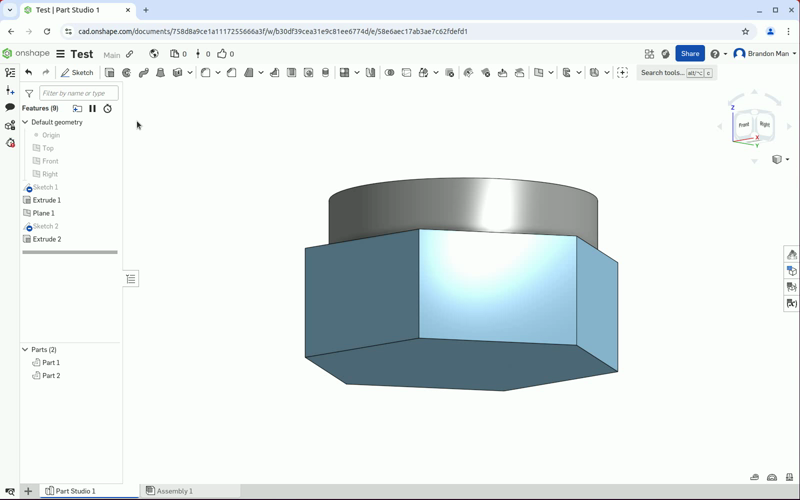
key(down, 3)
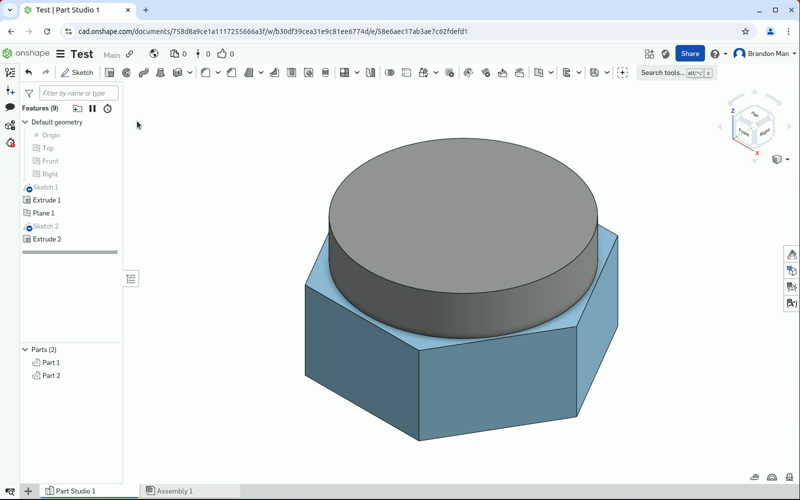
mouse_move(73, 189)
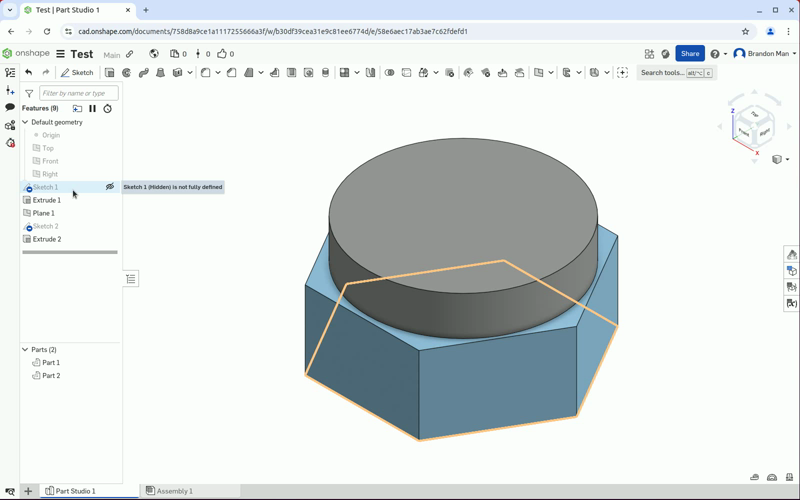
click(73, 189)